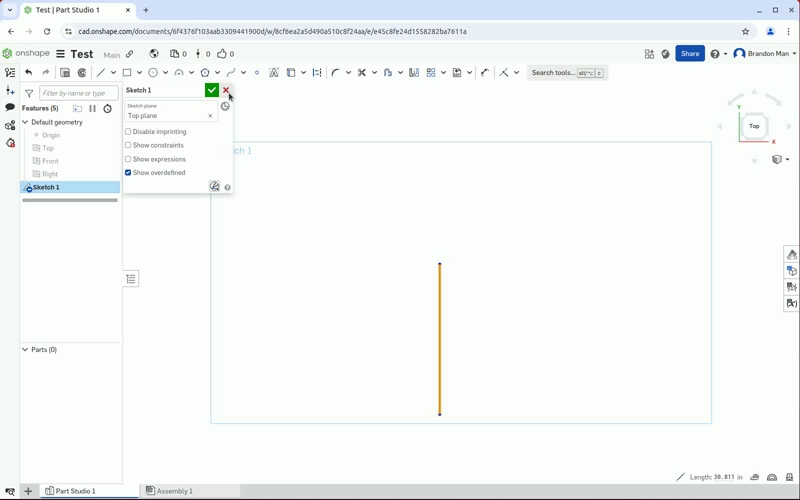
key(shift+h)
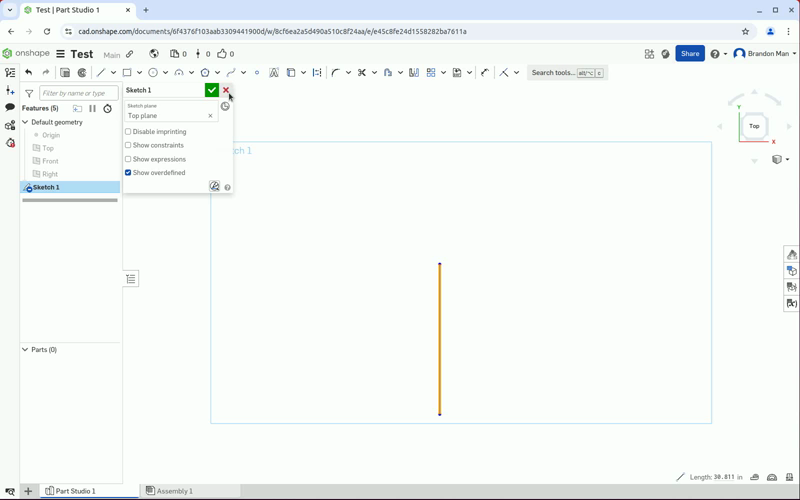
key(shift+s)
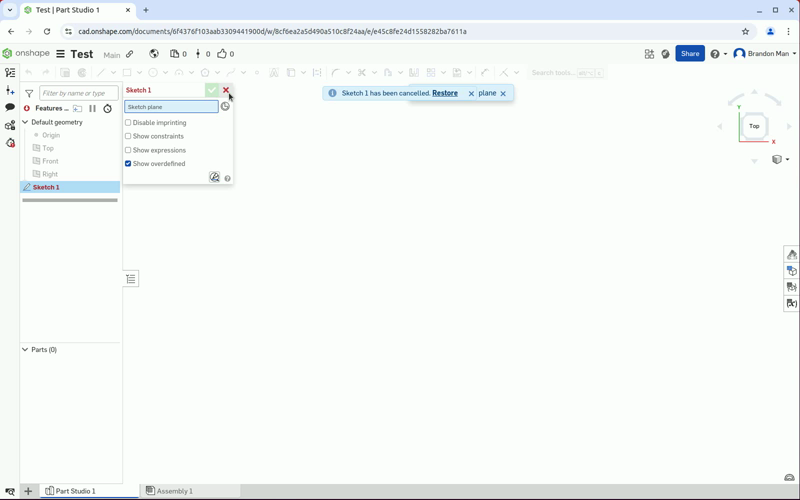
mouse_move(73, 150)
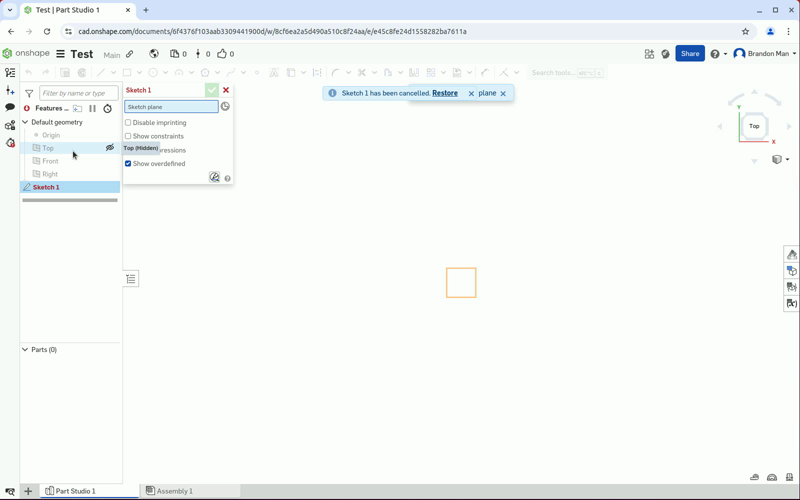
click(73, 150)
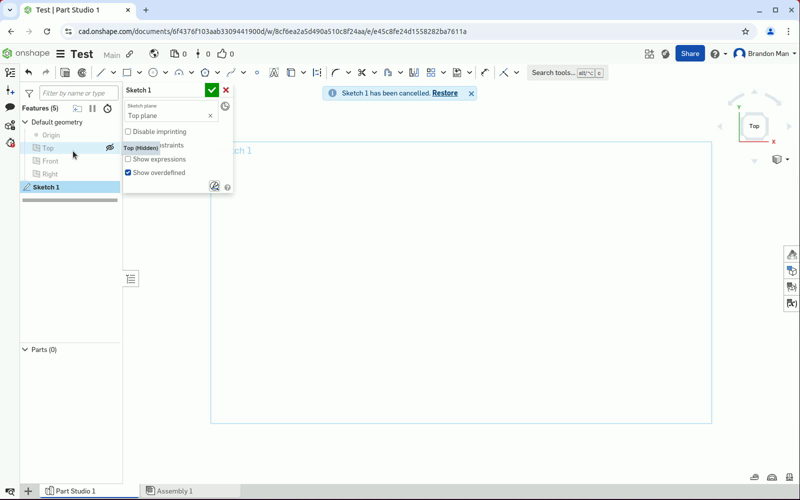
mouse_move(73, 352)
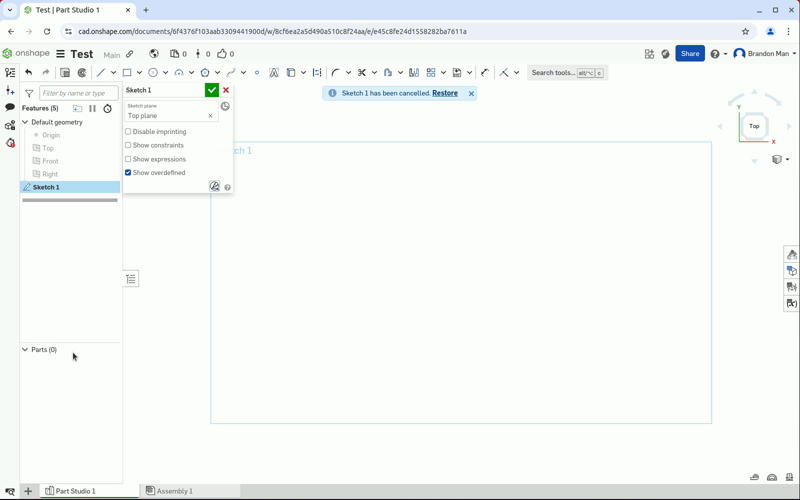
key(y)
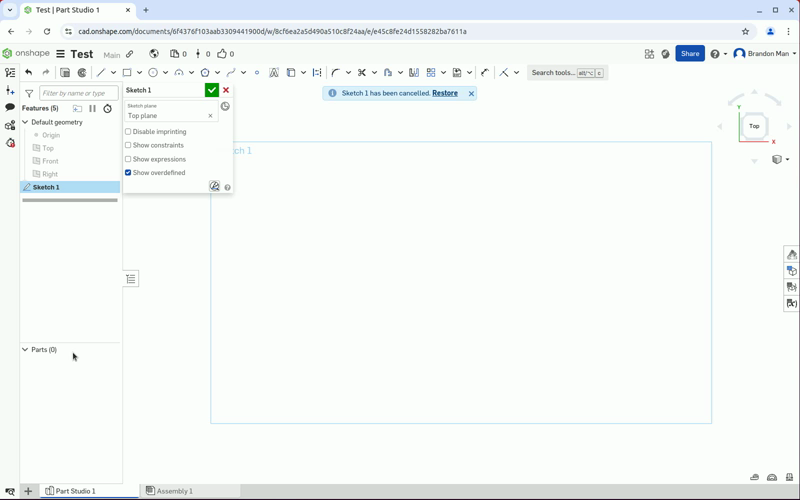
key(l)
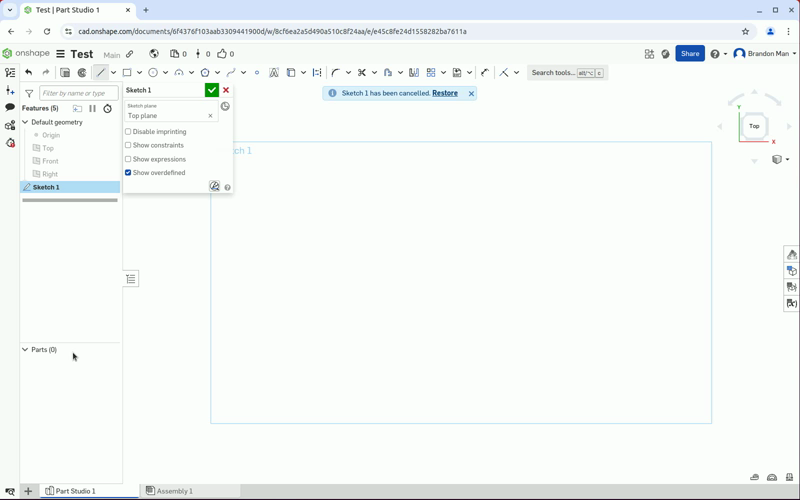
key_down(shift)
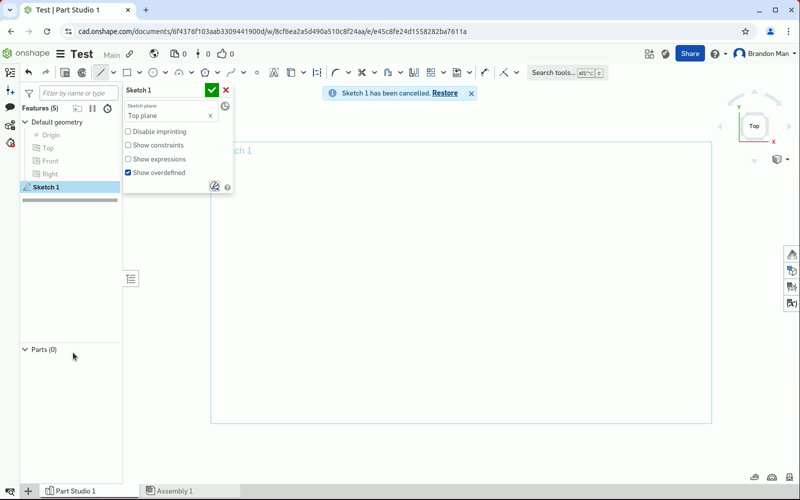
mouse_move(460, 282)
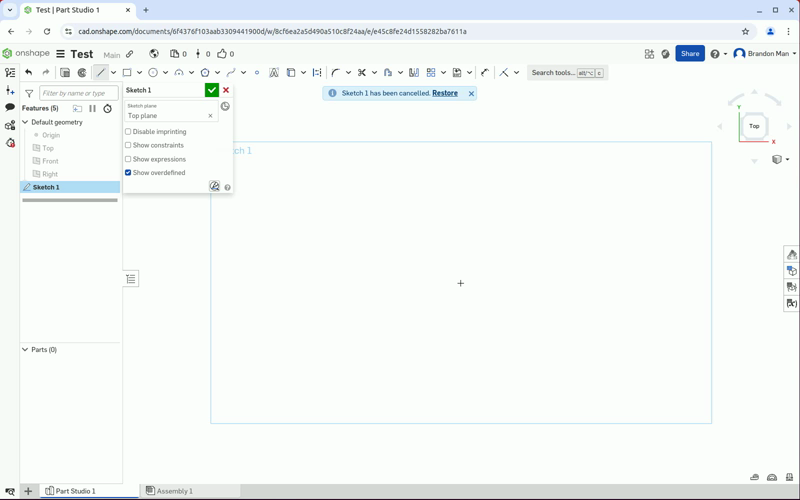
click(460, 282)
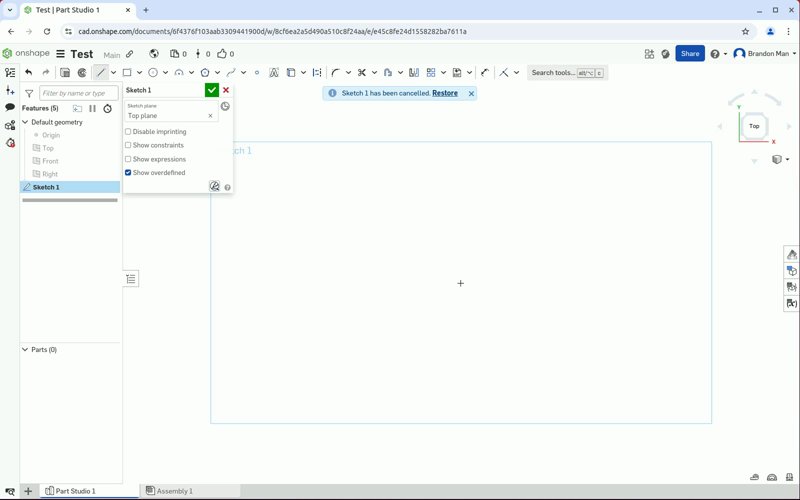
key_up(shift)
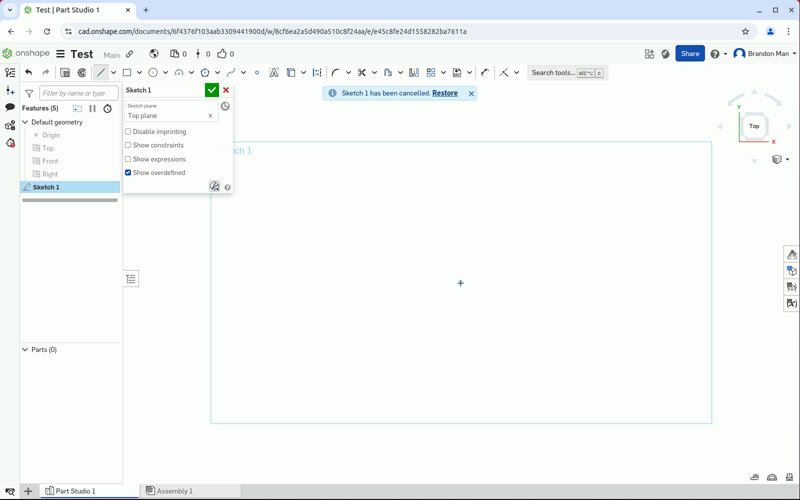
key_down(shift)
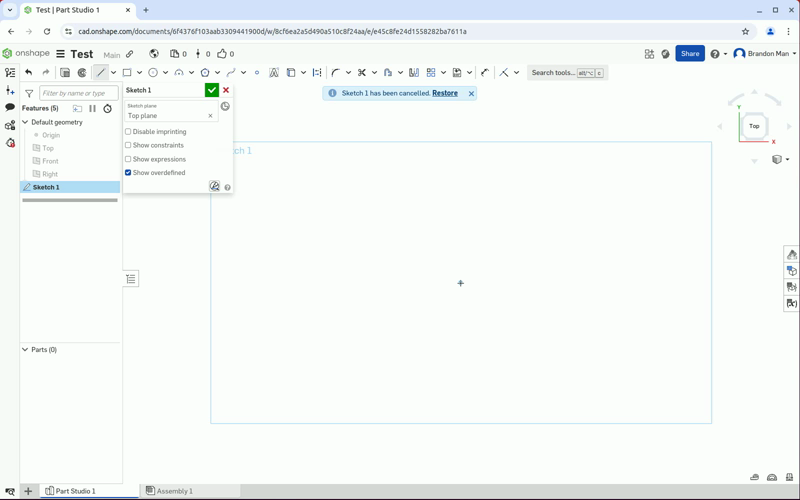
mouse_move(526, 282)
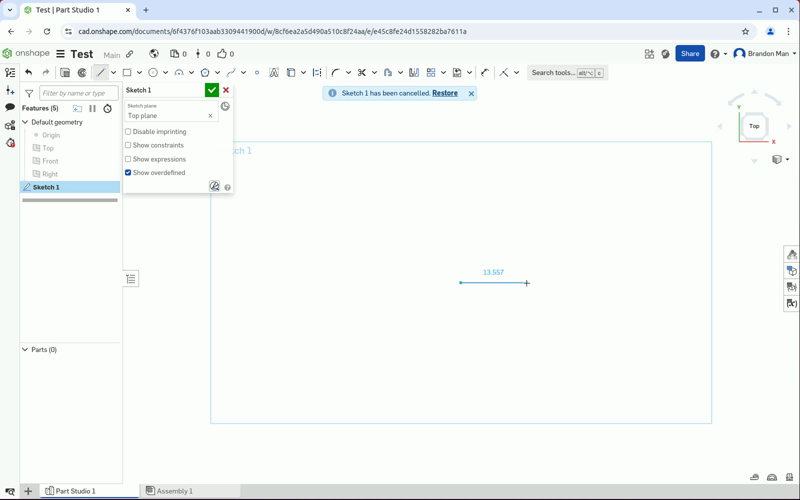
click(526, 282)
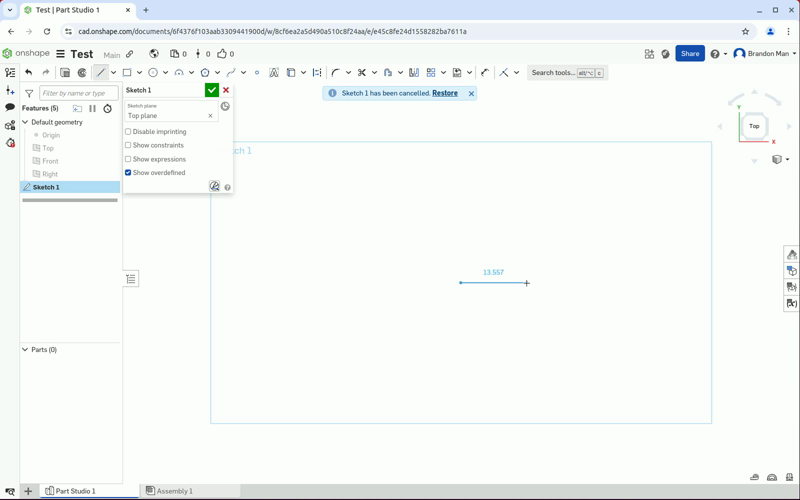
key_up(shift)
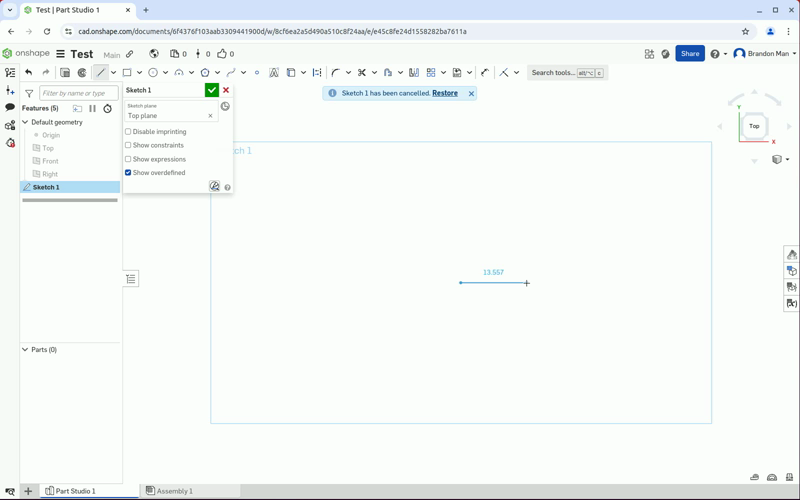
key_down(shift)
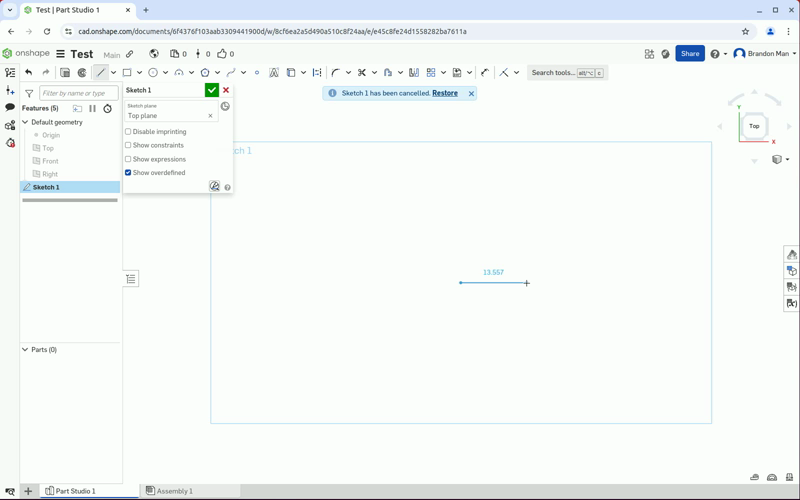
mouse_move(556, 282)
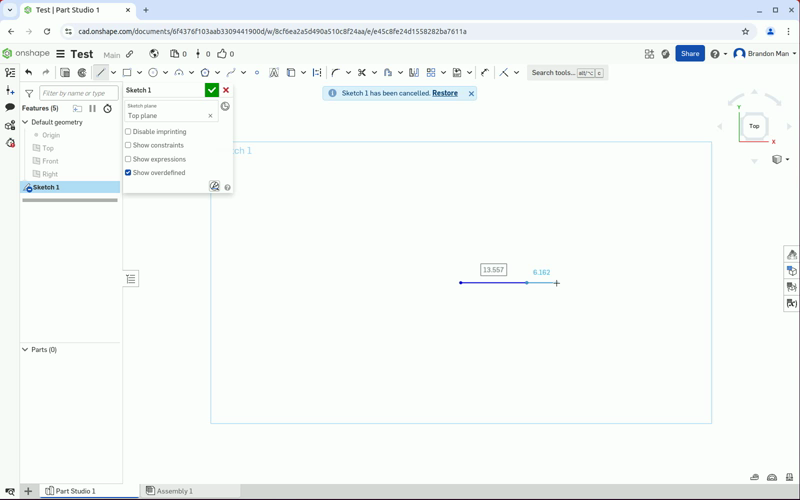
mouse_move(526, 245)
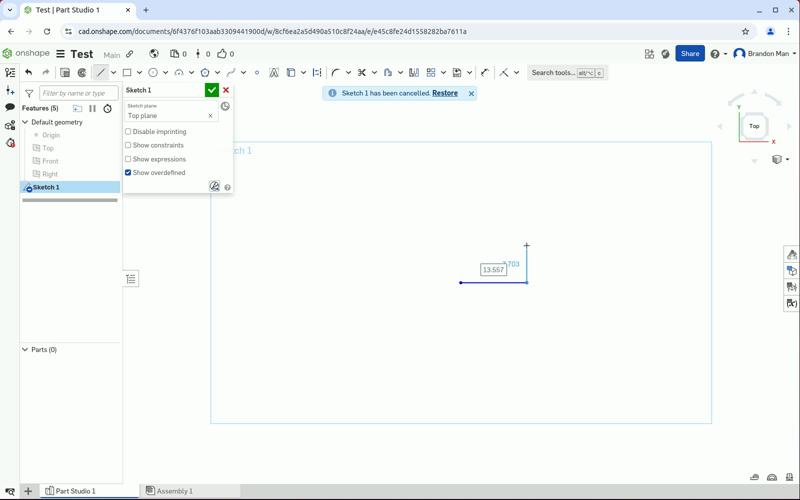
click(526, 245)
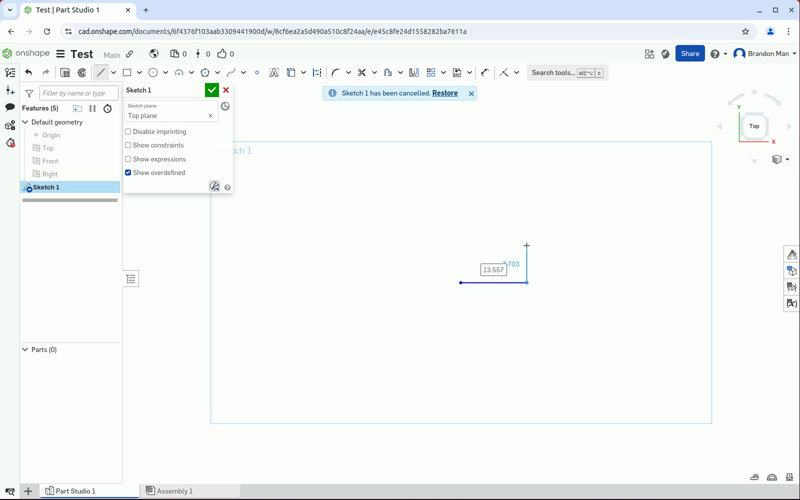
key_up(shift)
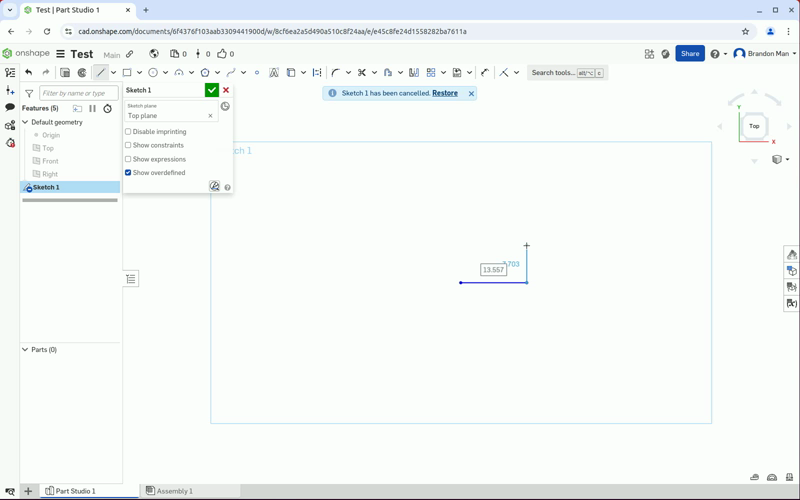
key_down(shift)
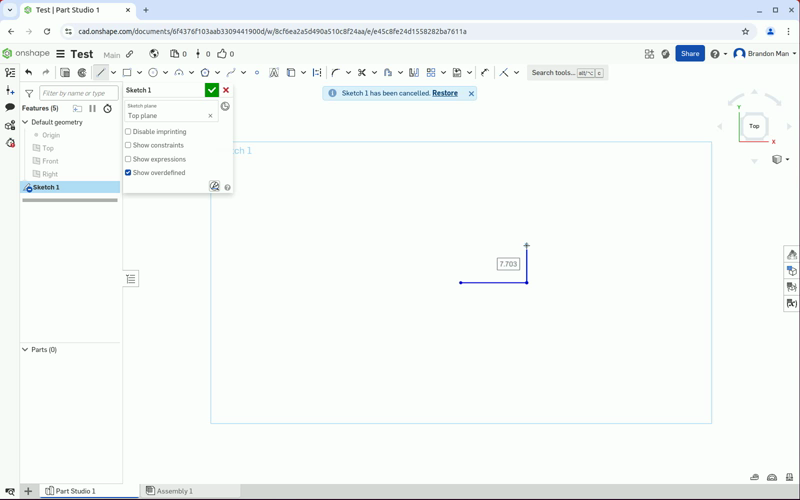
mouse_move(460, 245)
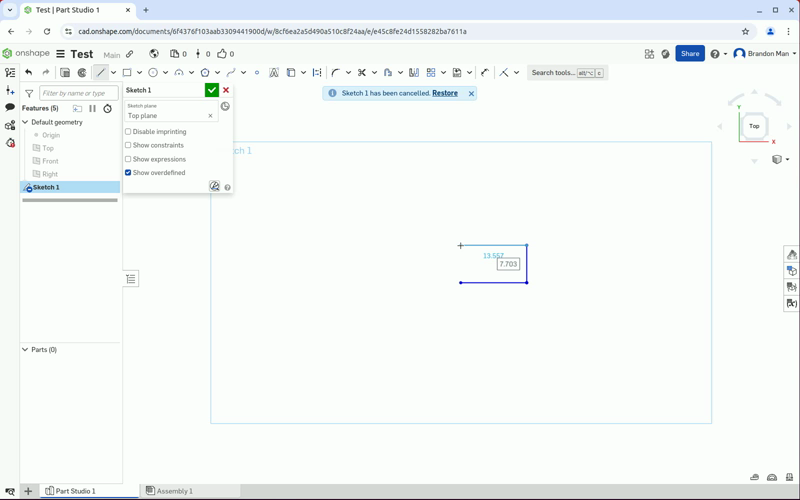
click(460, 245)
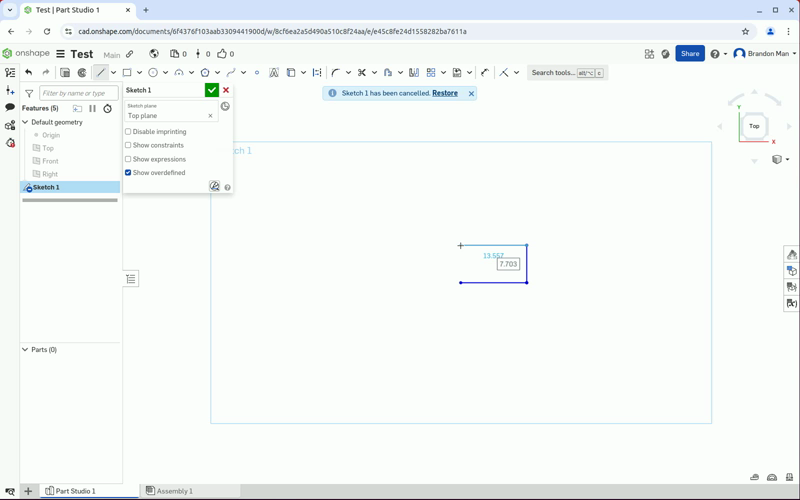
key_up(shift)
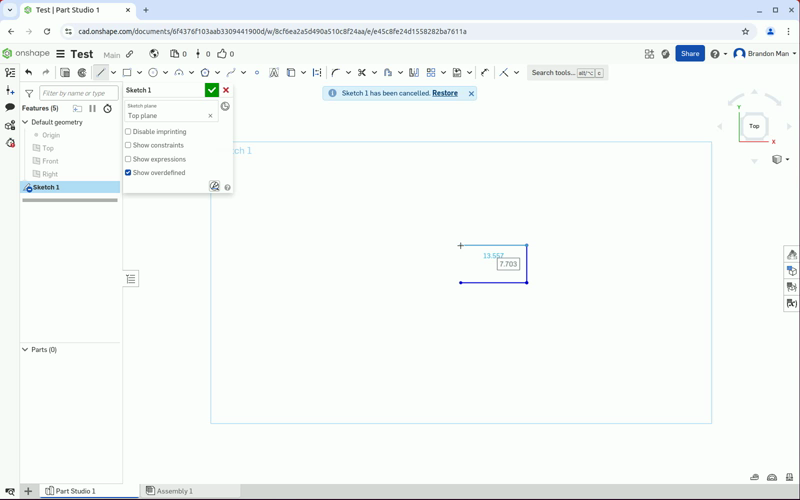
mouse_move(490, 245)
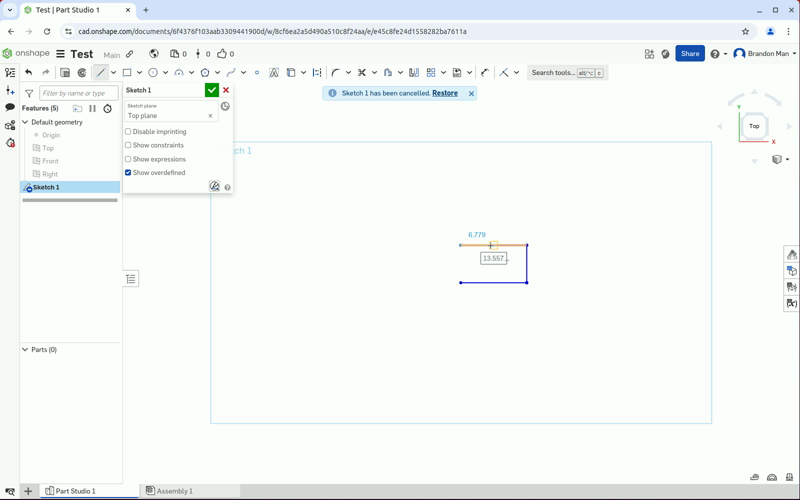
key_down(shift)
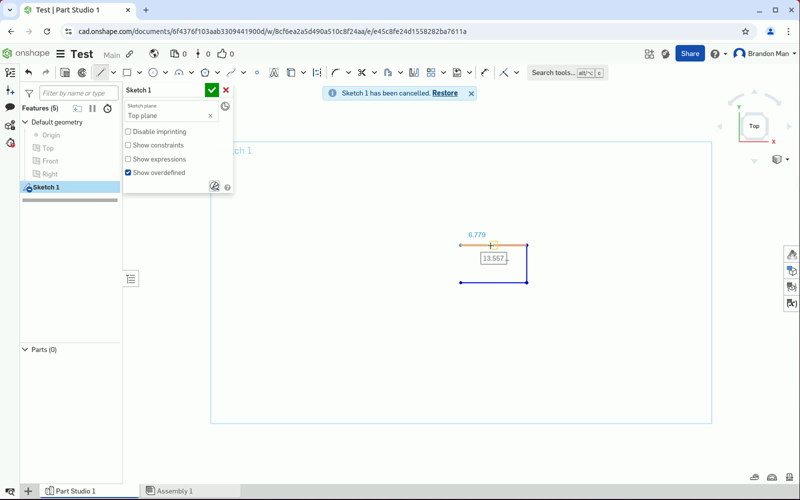
mouse_move(460, 282)
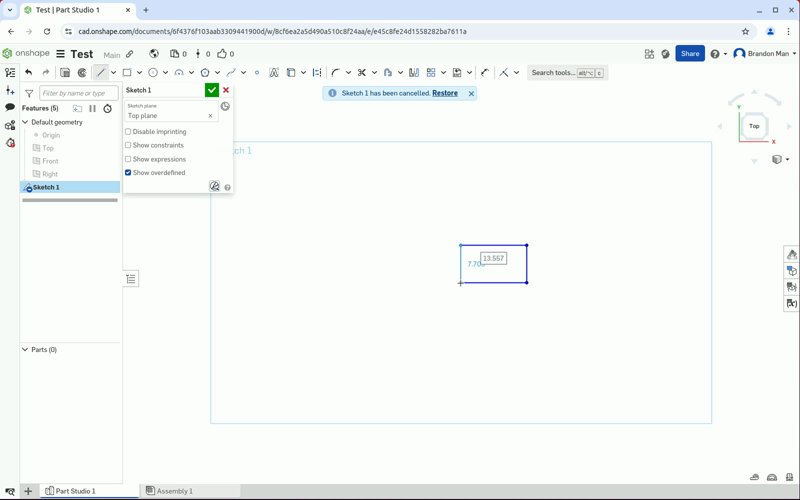
key_up(shift)
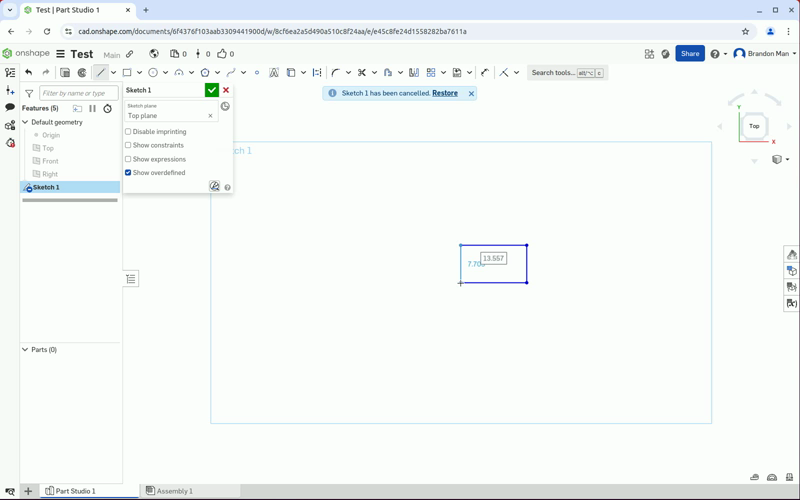
click(460, 282)
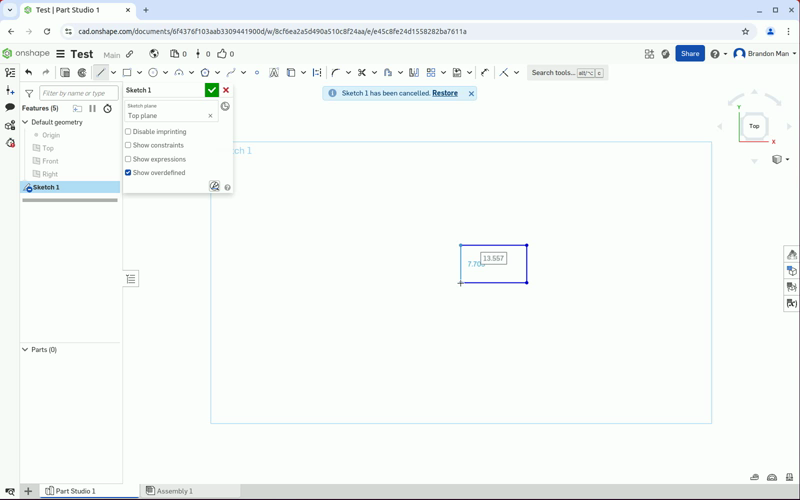
key(esc)
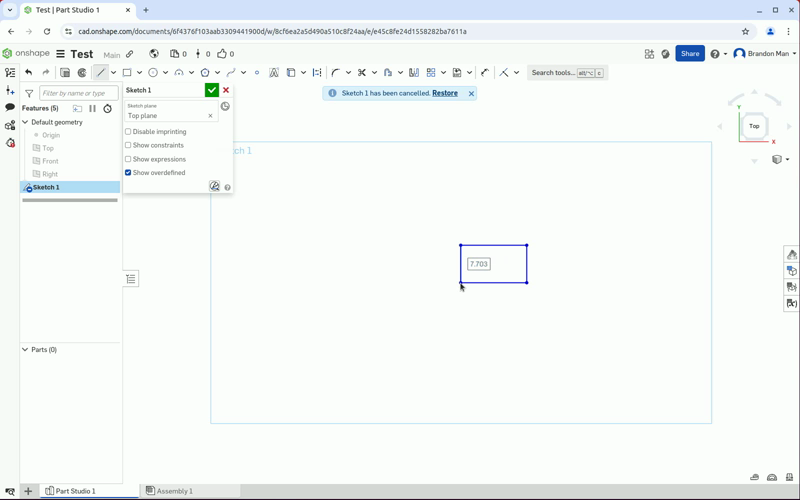
mouse_move(518, 275)
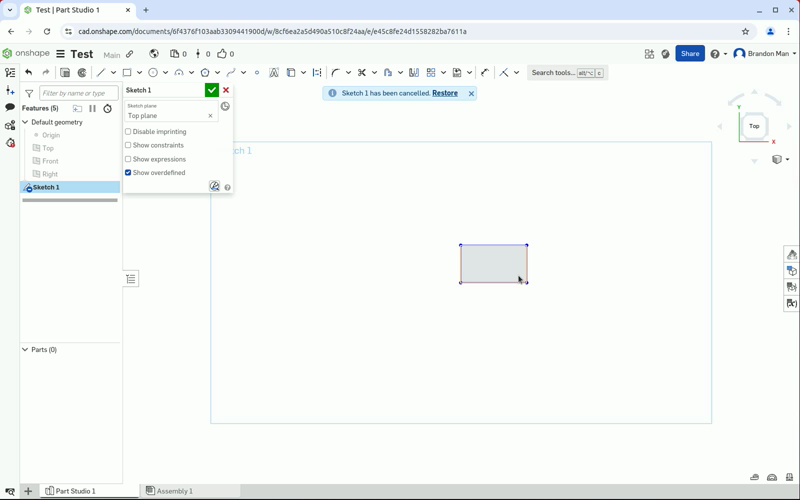
click(518, 275)
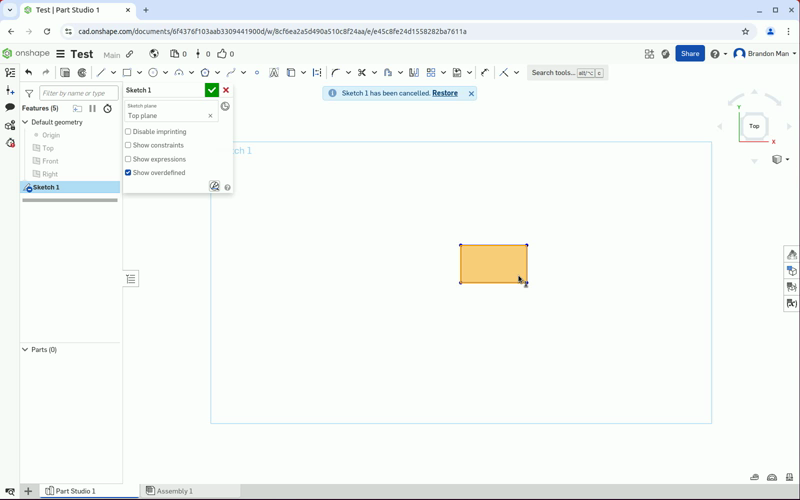
mouse_move(73, 352)
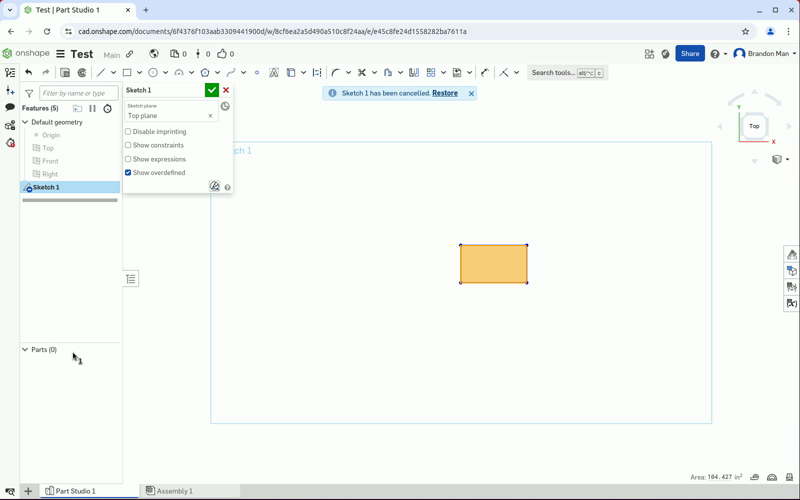
key(shift+y)
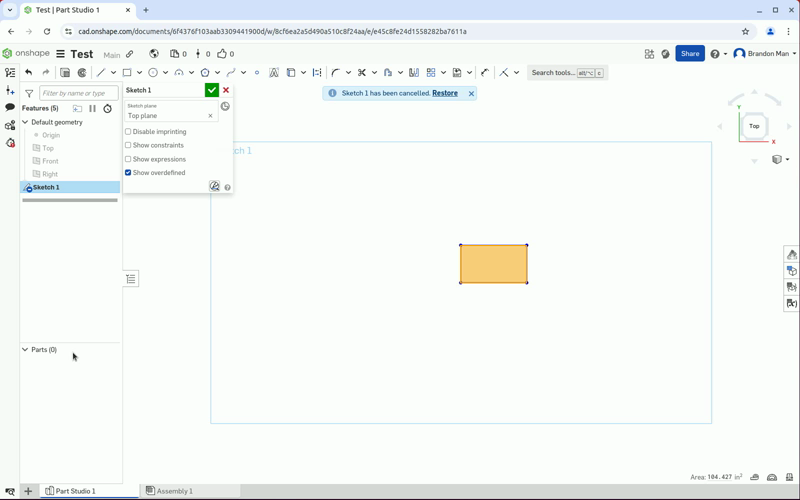
key(shift+e)
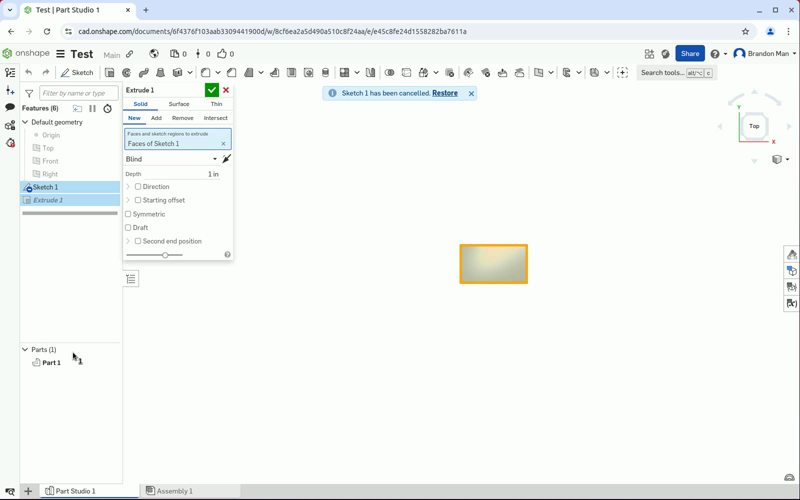
mouse_move(143, 106)
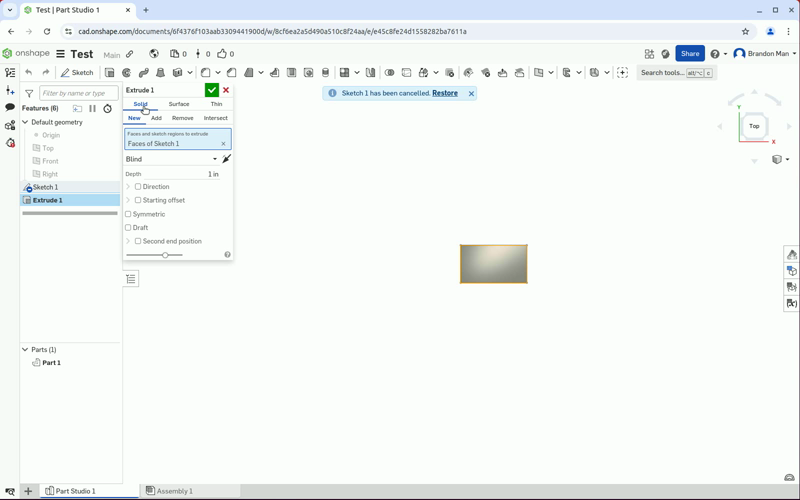
click(143, 106)
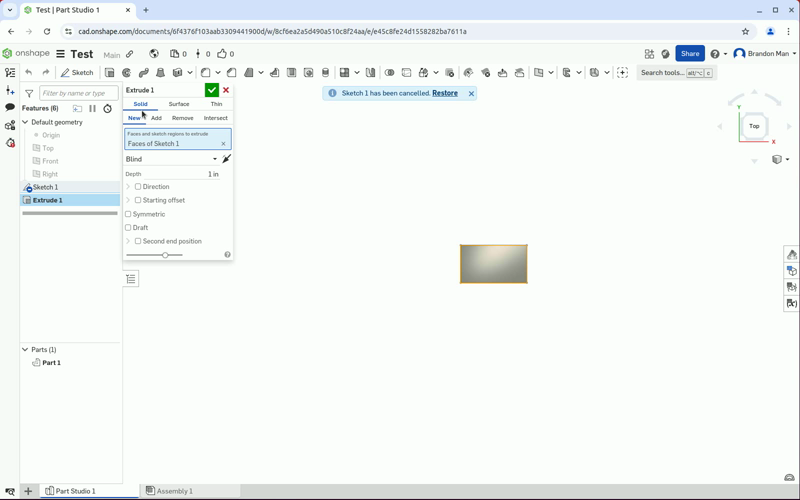
mouse_move(137, 120)
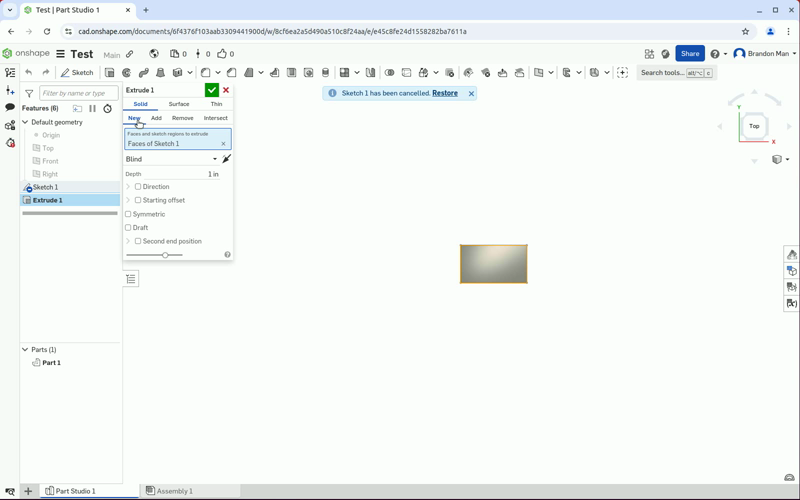
click(137, 120)
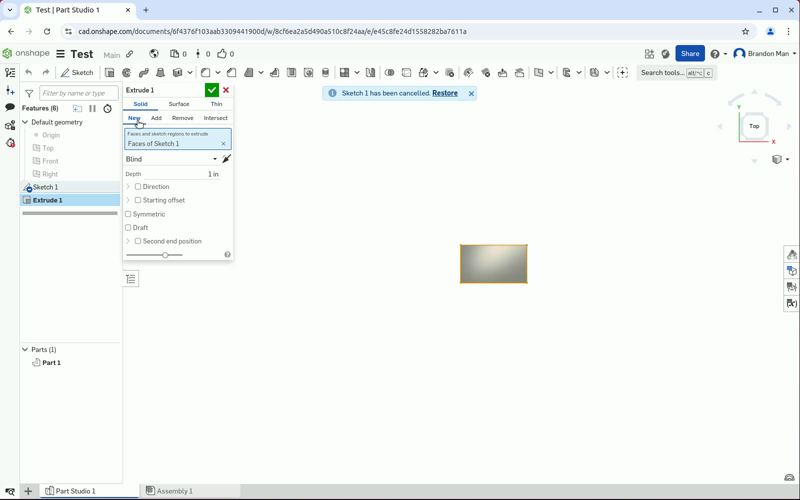
key(tab, 4)
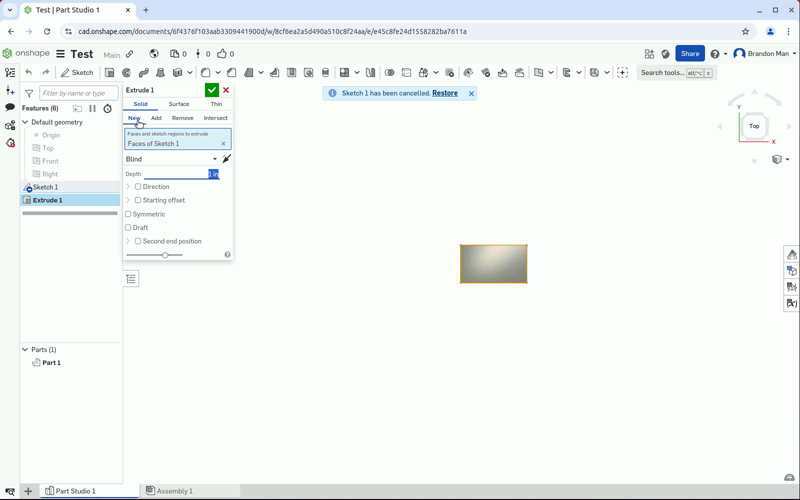
text(23.108)
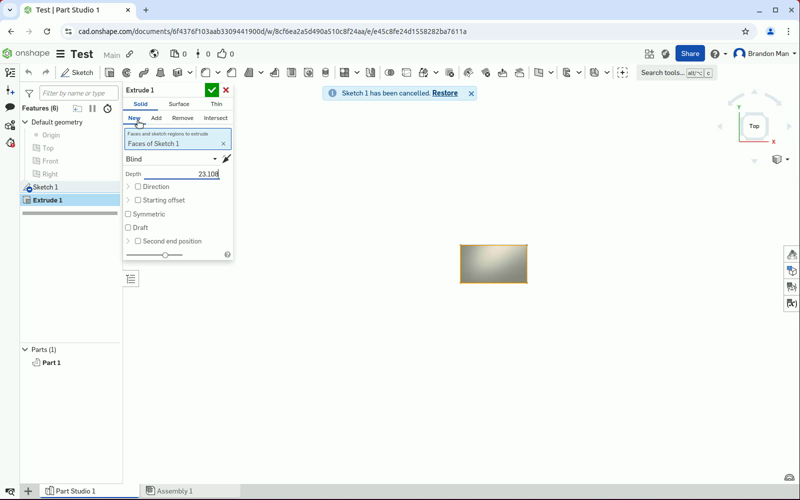
key(enter)
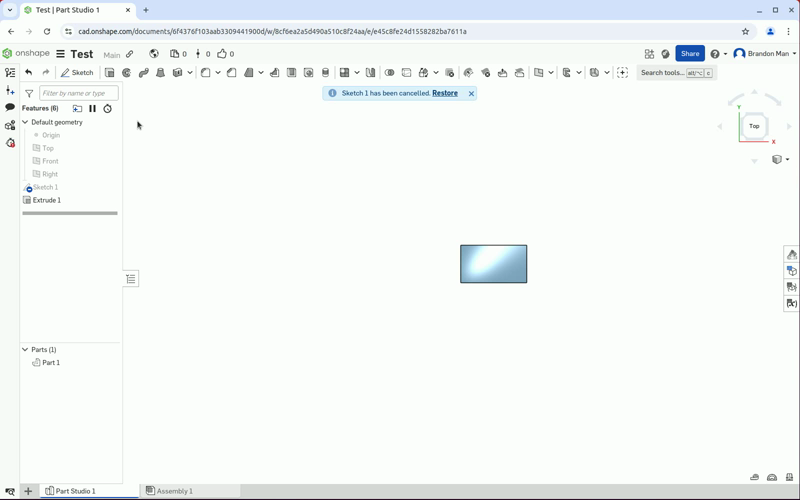
key(shift+h)
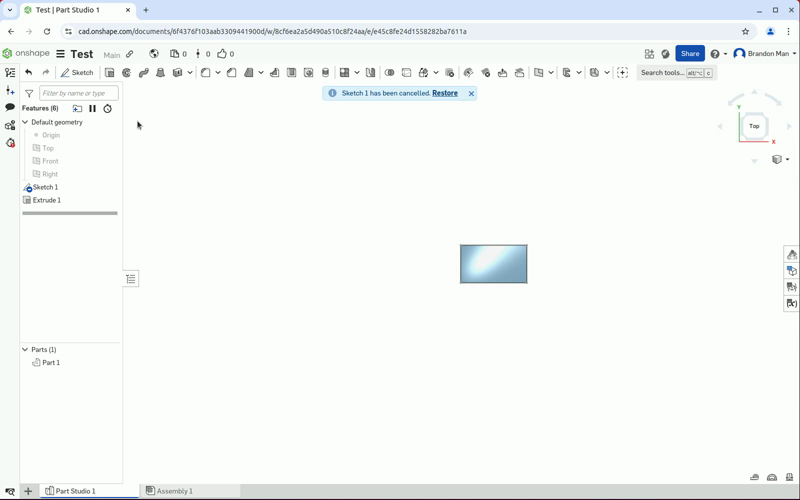
key(shift+h)
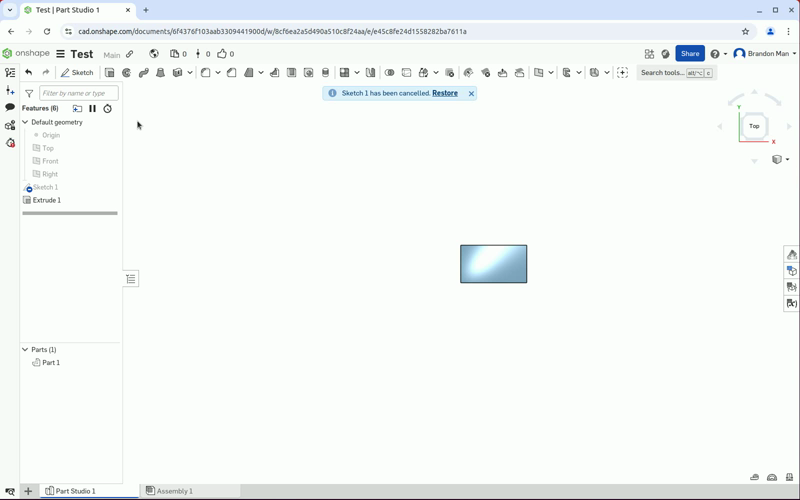
mouse_move(73, 189)
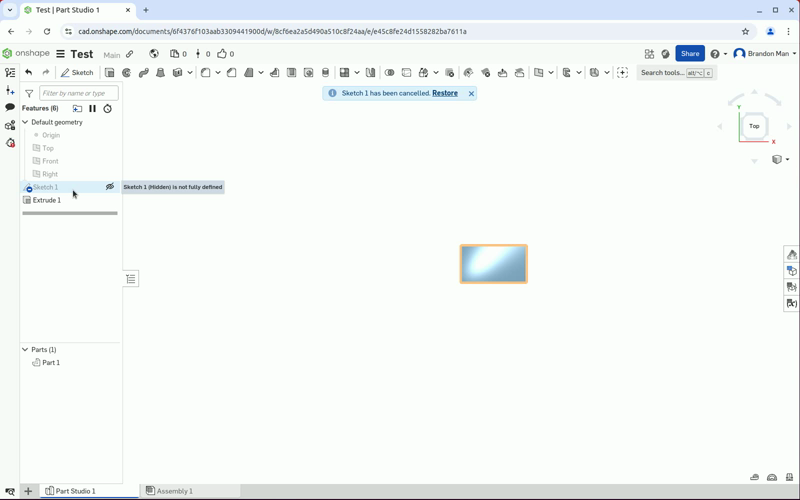
click(73, 189)
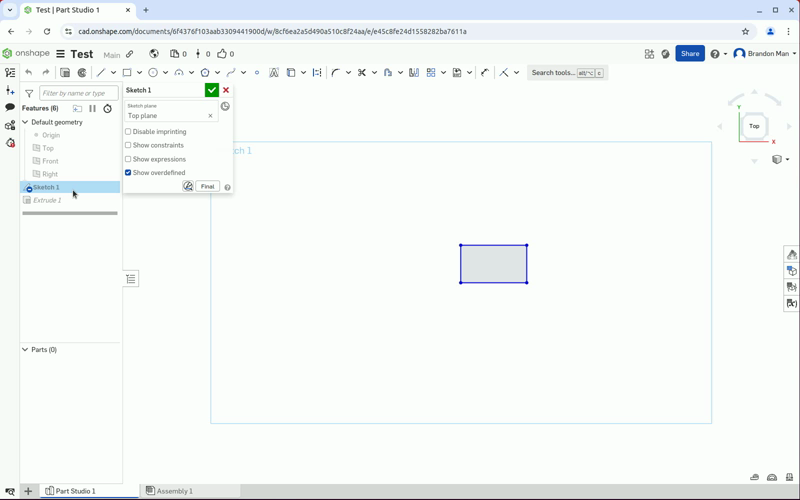
mouse_move(229, 92)
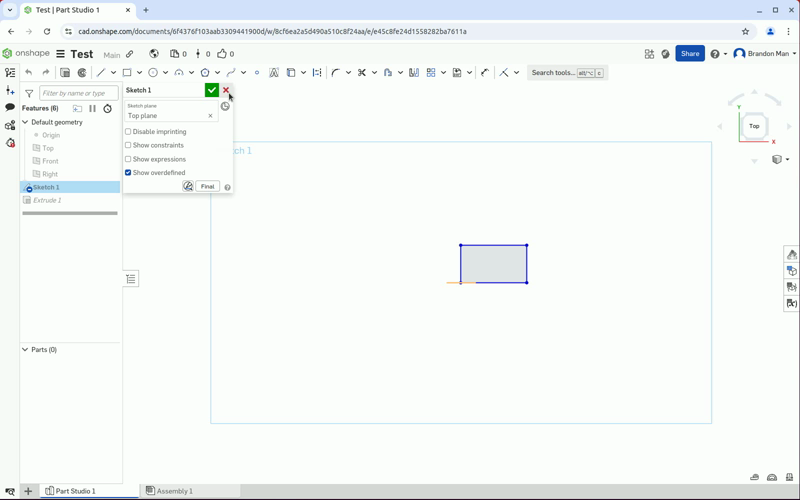
click(229, 92)
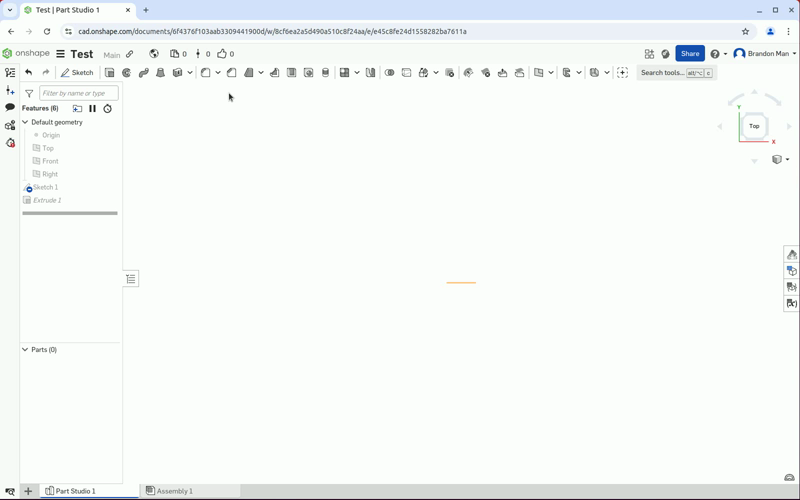
mouse_move(73, 352)
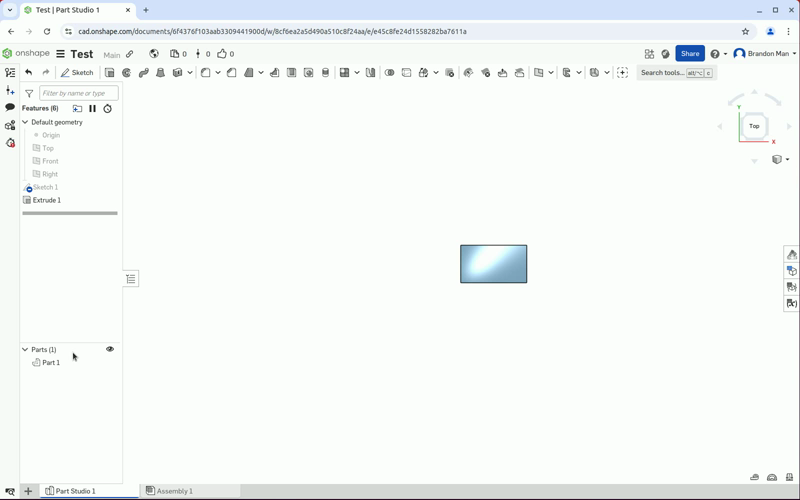
key(y)
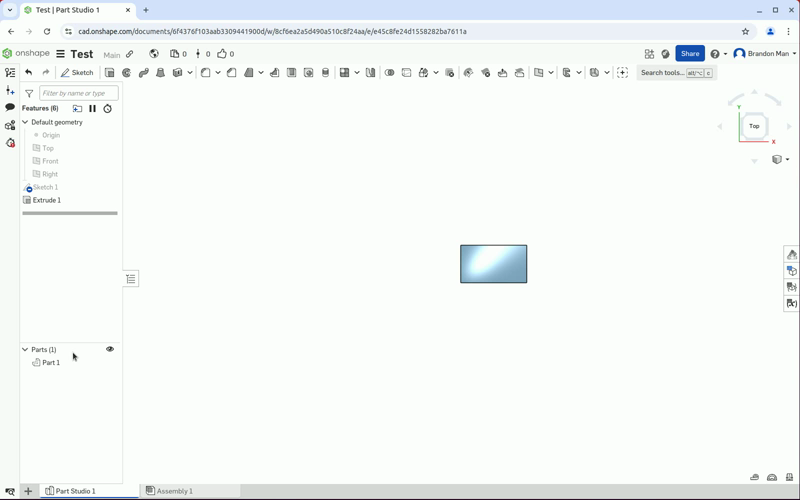
key(shift+p)
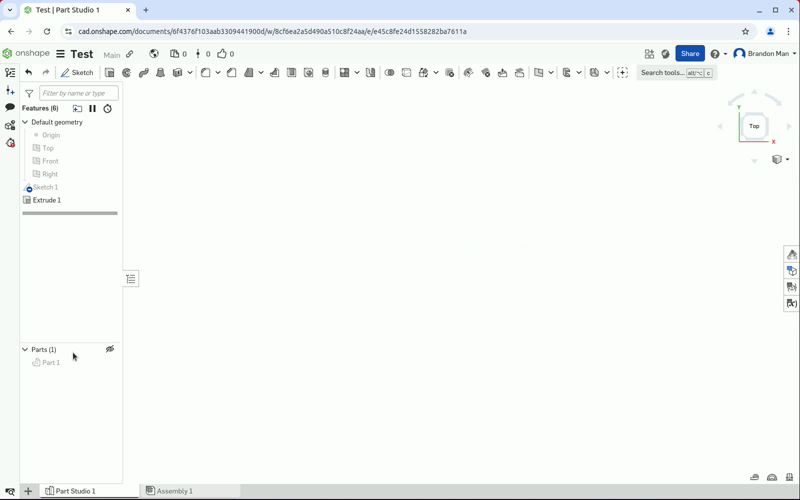
key(space)
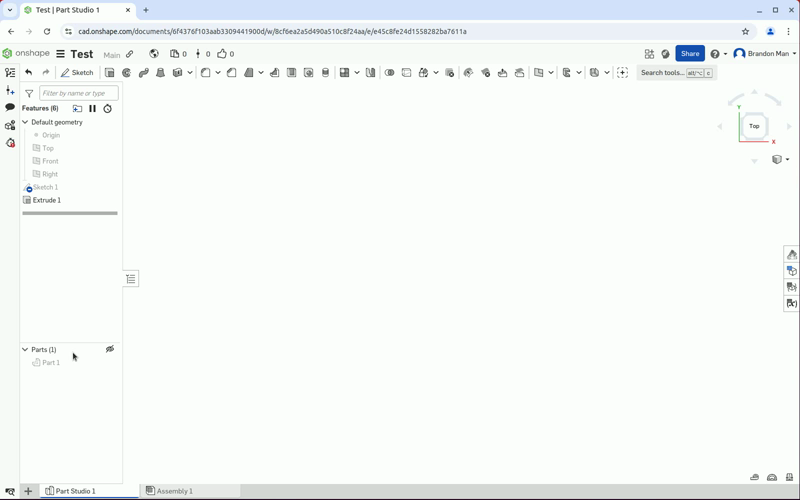
key_down(shift)
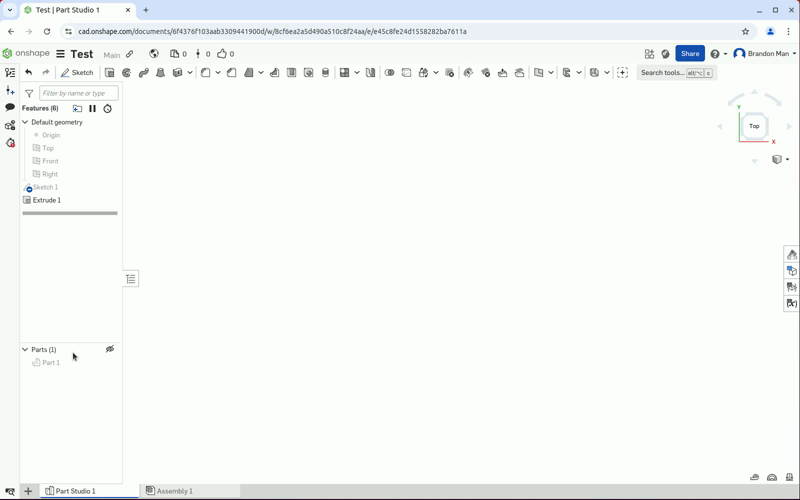
key(up)
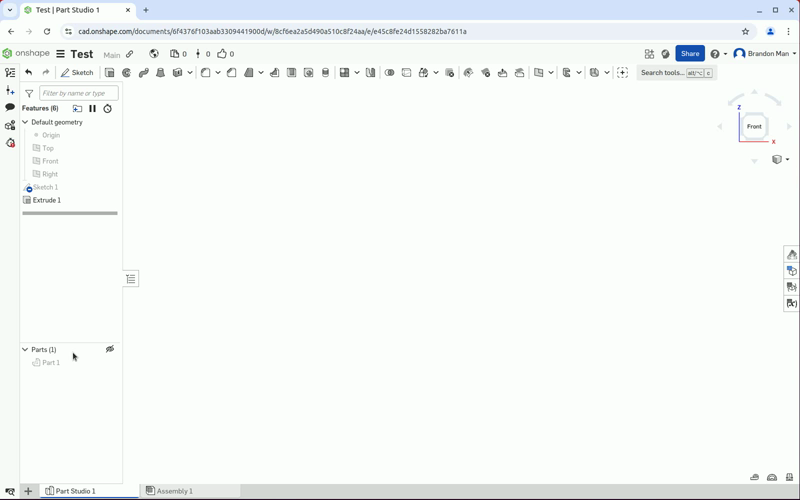
key_up(shift)
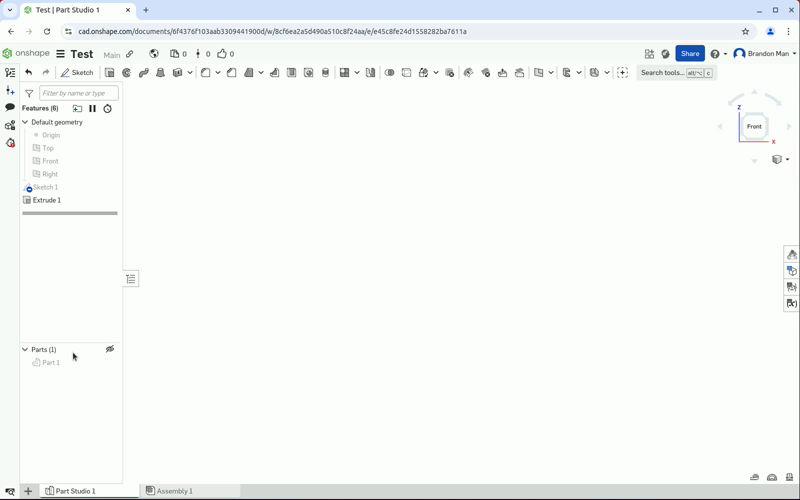
mouse_move(73, 352)
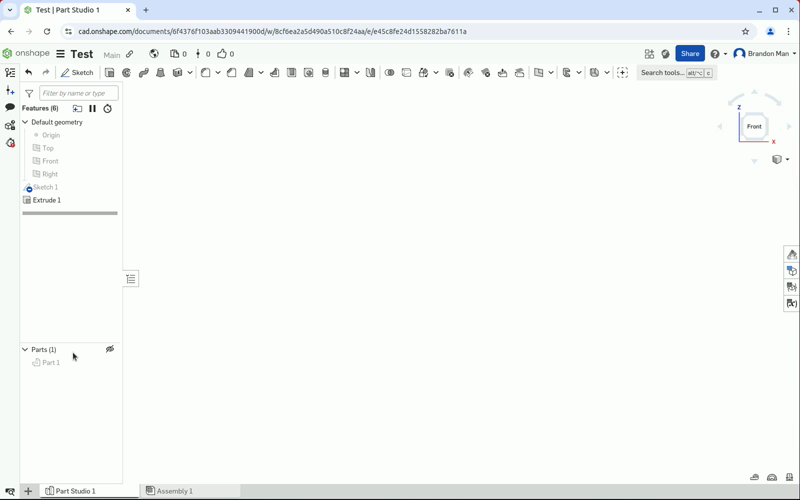
key(shift+y)
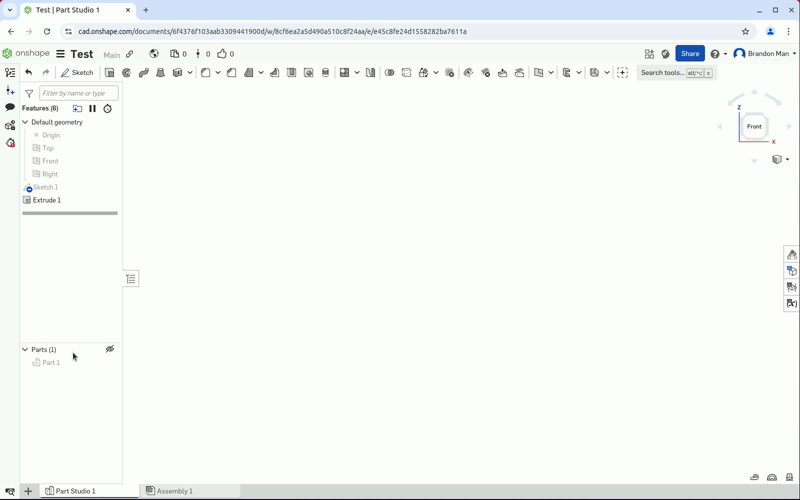
key(shift+s)
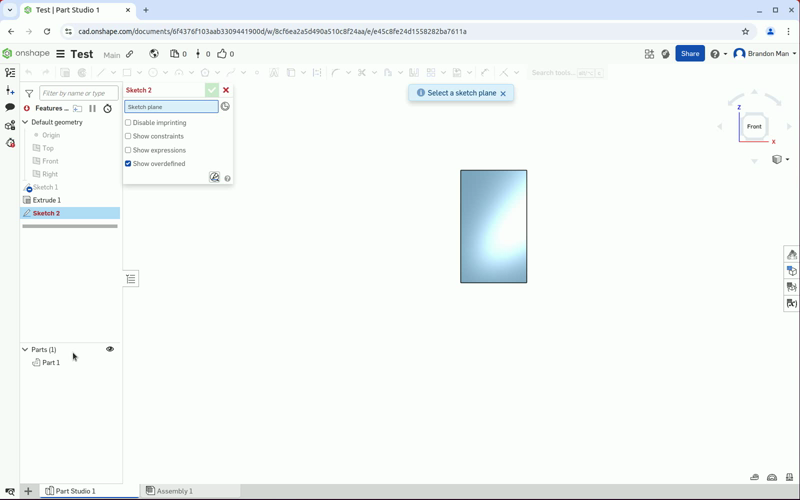
mouse_move(73, 163)
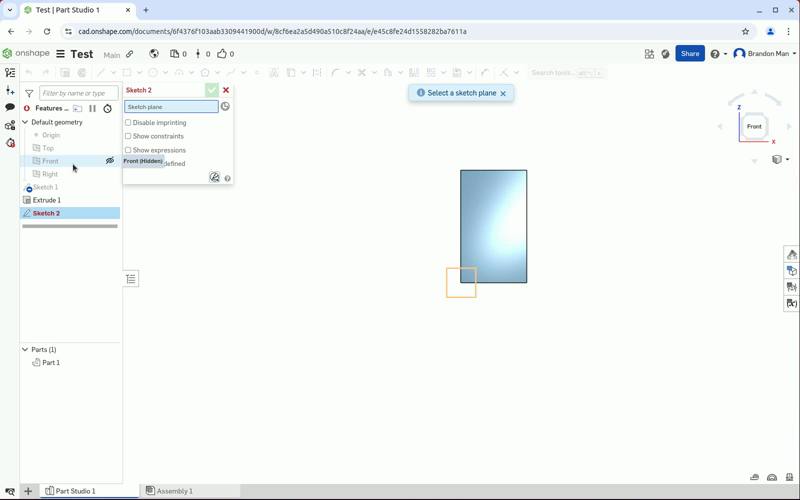
click(73, 163)
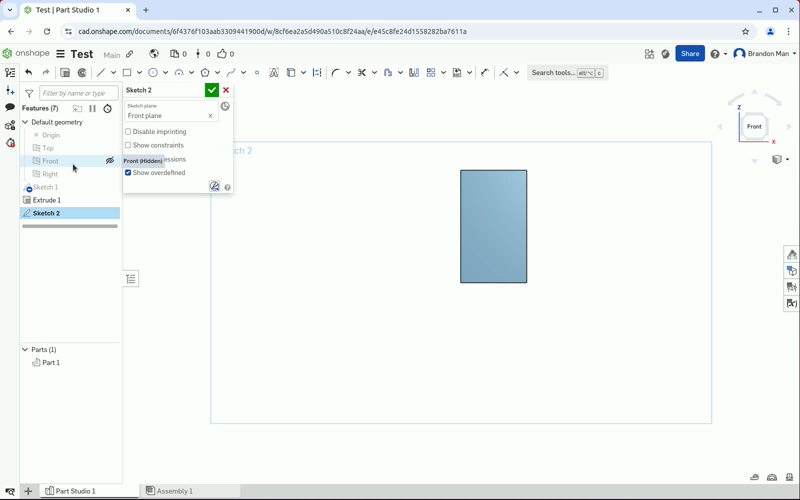
mouse_move(73, 352)
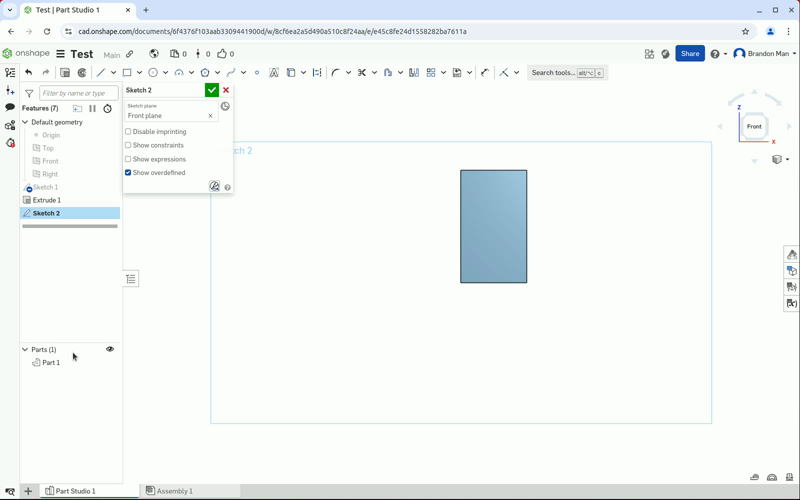
key(y)
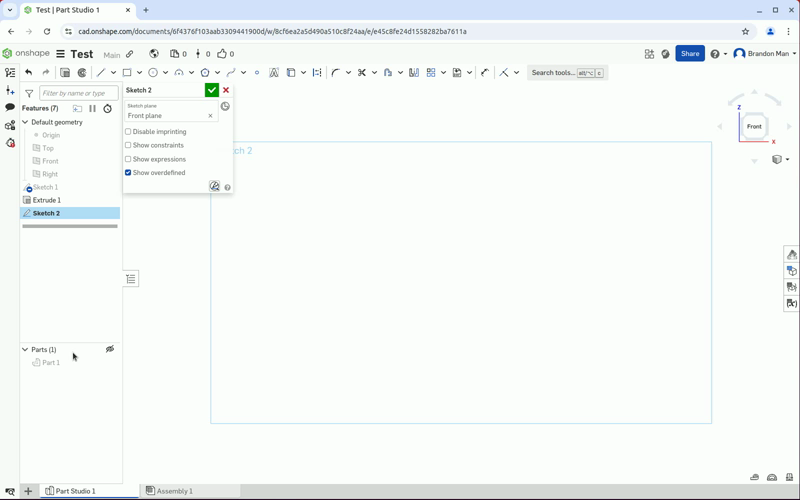
key(l)
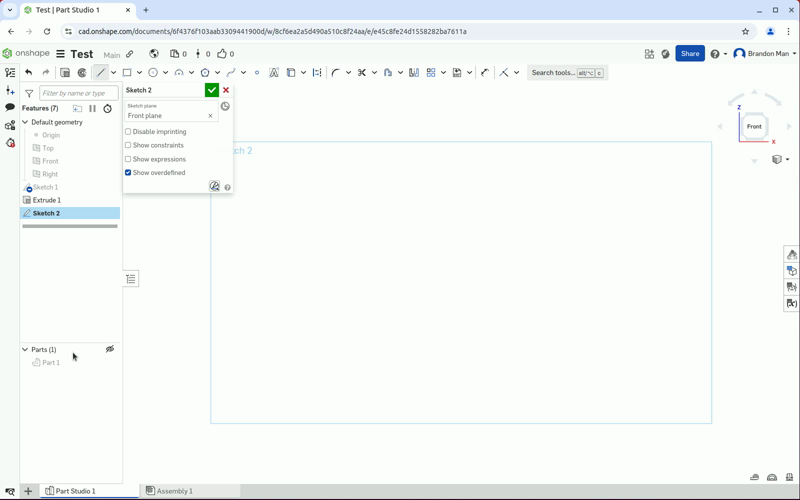
key_down(shift)
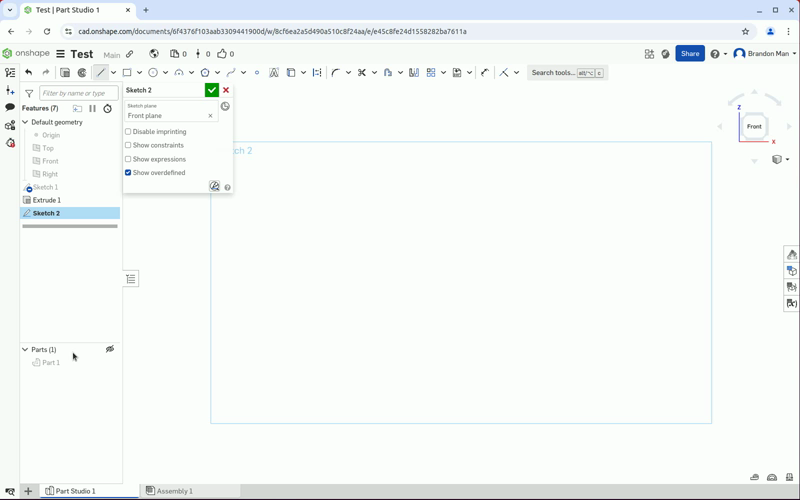
mouse_move(463, 280)
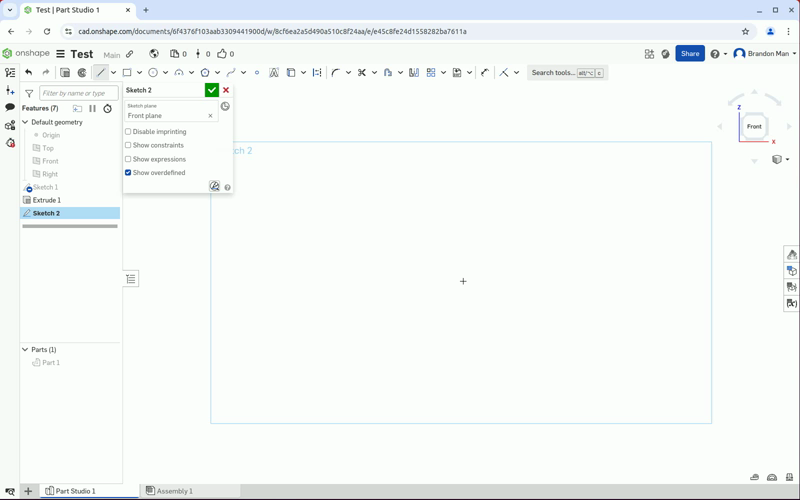
click(463, 280)
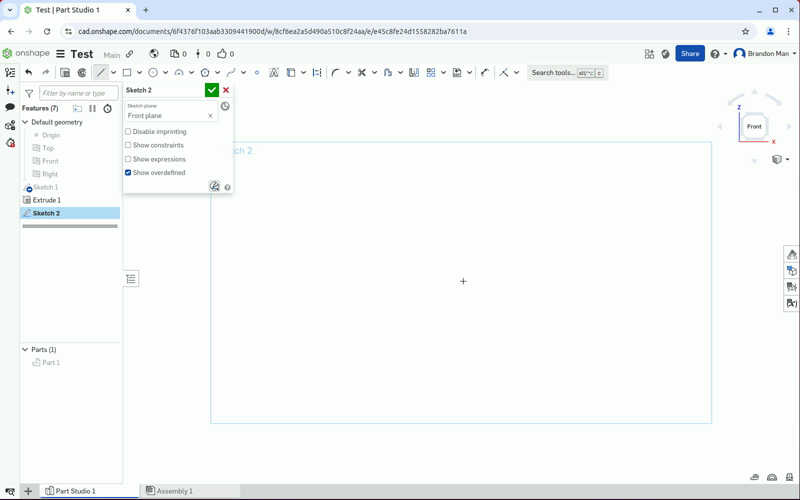
key_up(shift)
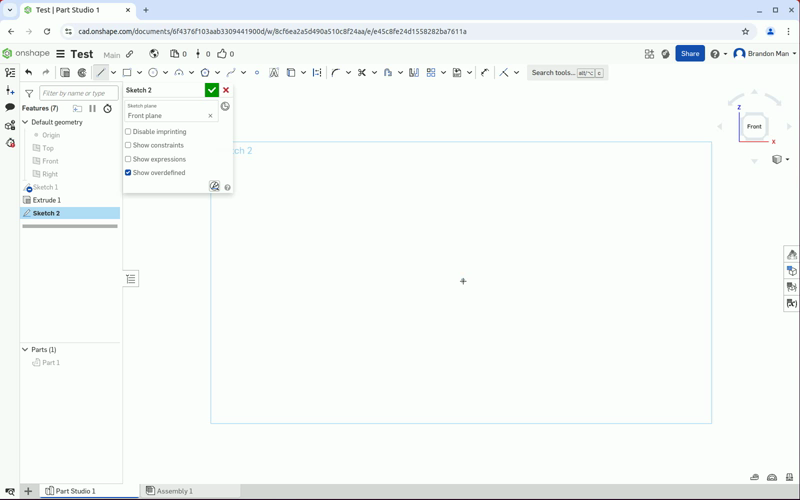
key_down(shift)
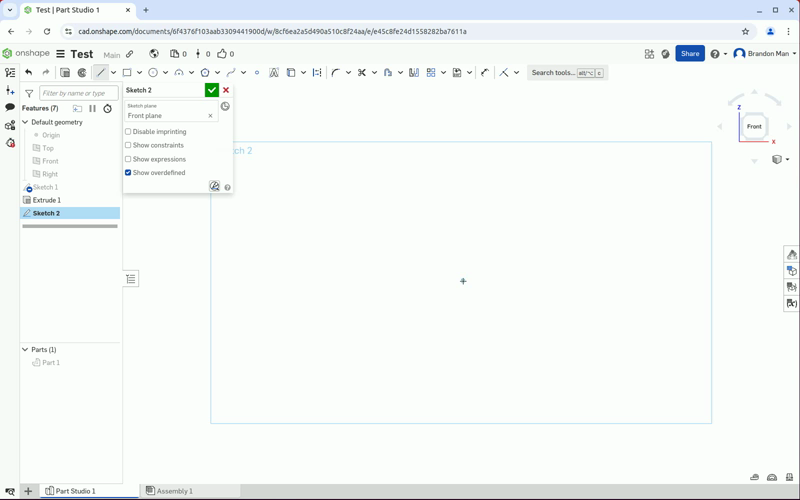
mouse_move(525, 280)
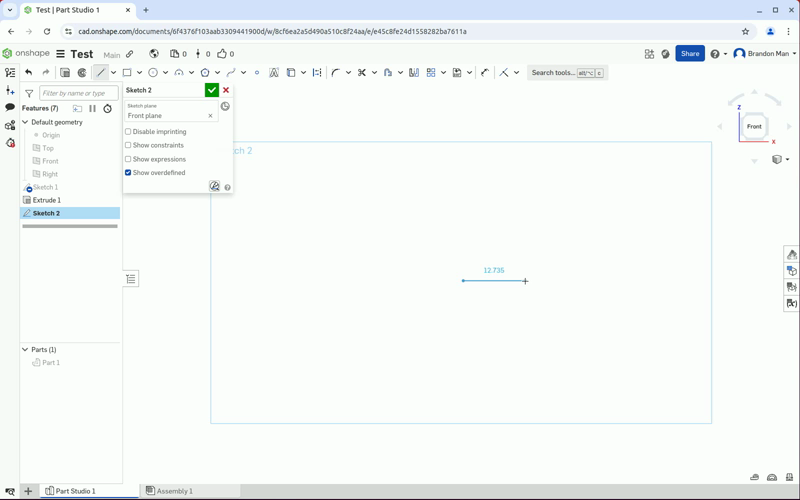
click(525, 280)
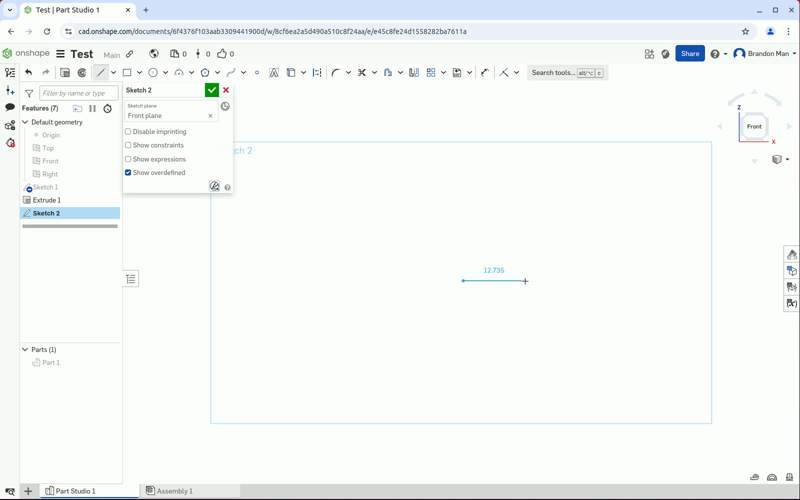
key_up(shift)
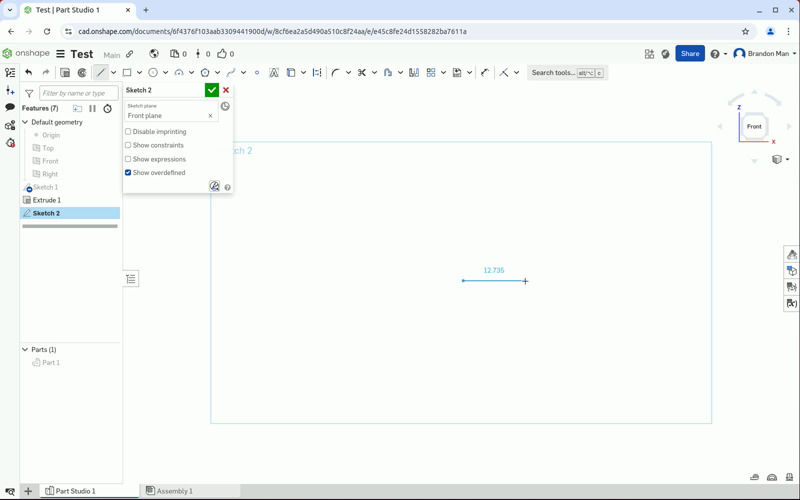
key_down(shift)
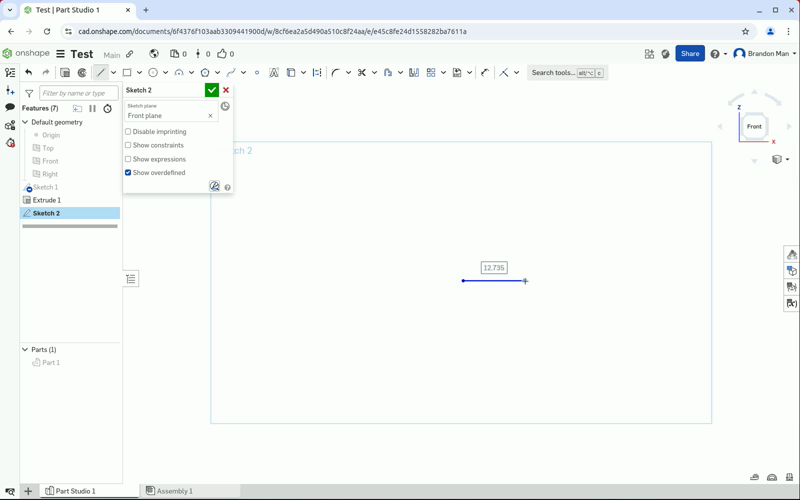
mouse_move(525, 171)
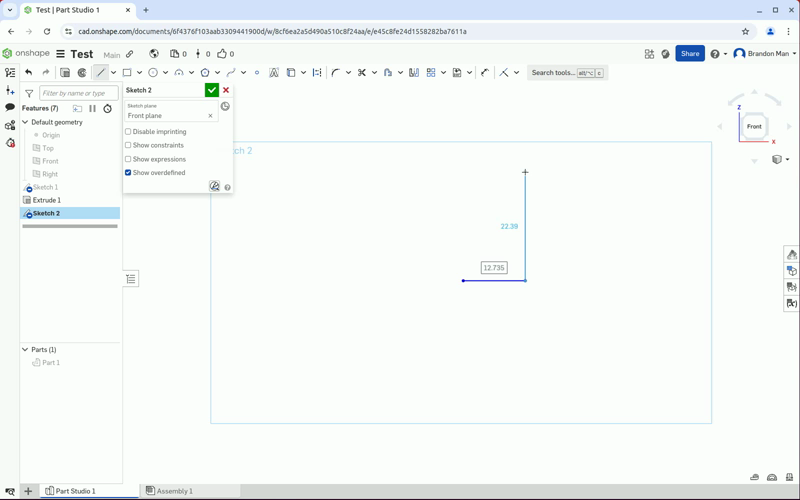
click(525, 171)
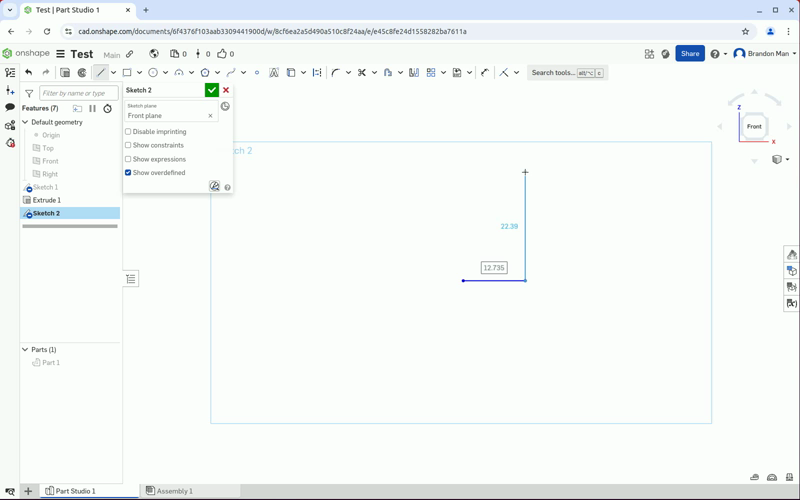
key_up(shift)
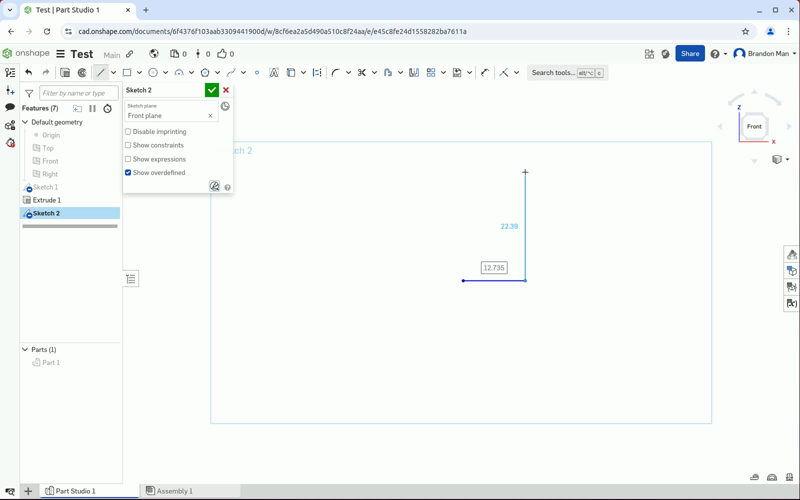
key_down(shift)
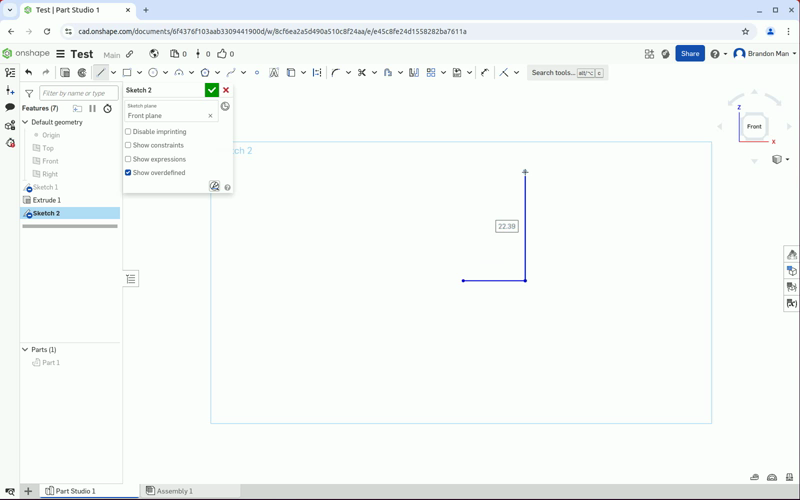
mouse_move(463, 171)
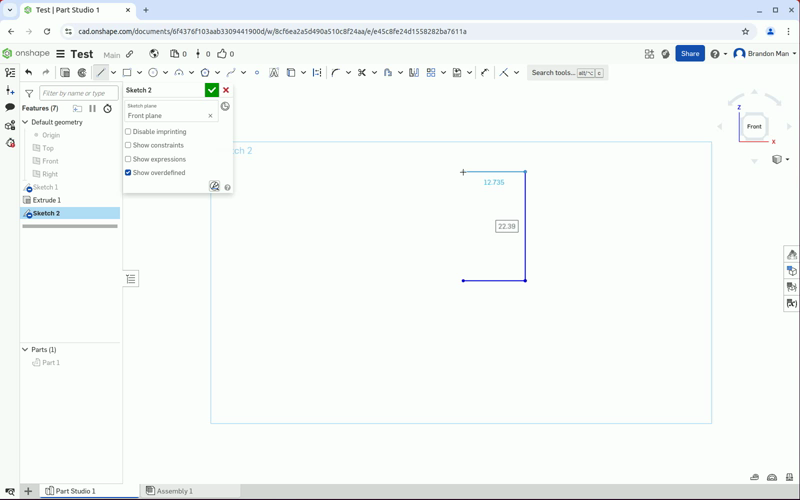
click(463, 171)
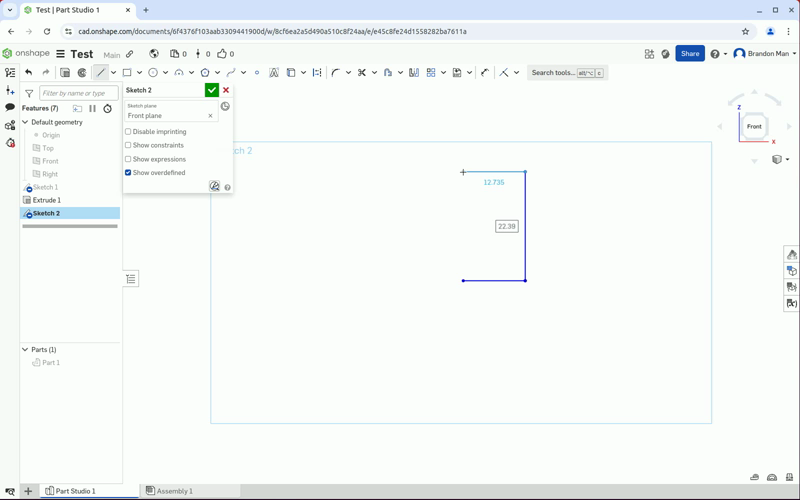
key_up(shift)
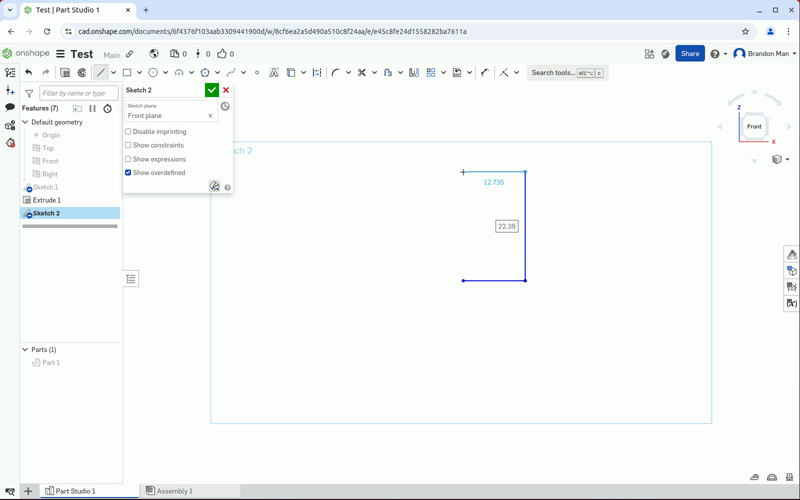
key_down(shift)
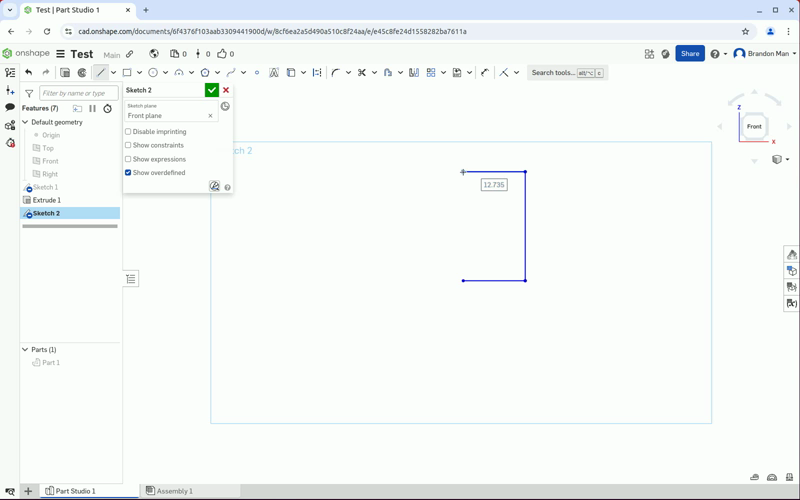
mouse_move(463, 280)
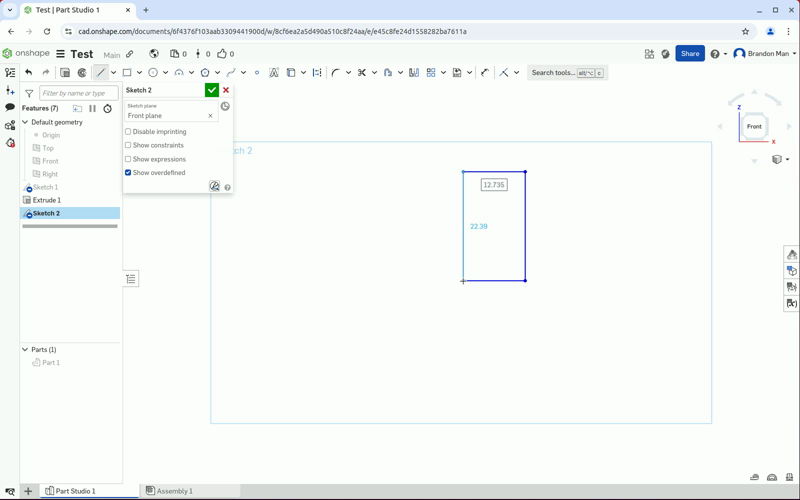
key_up(shift)
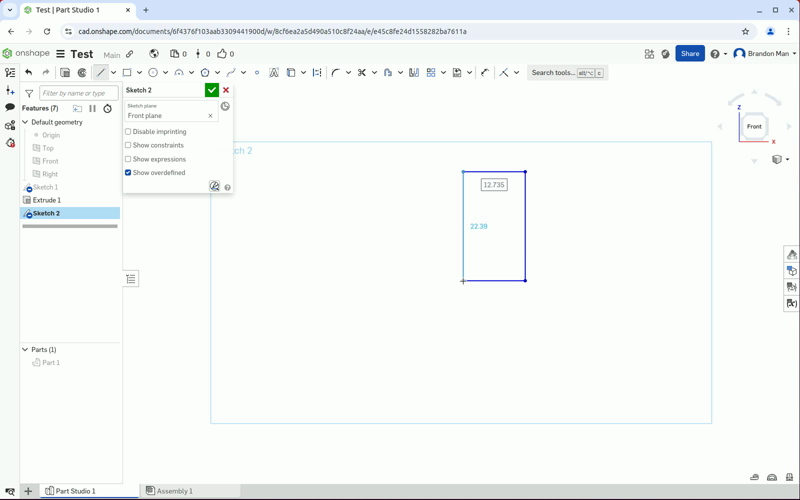
click(463, 280)
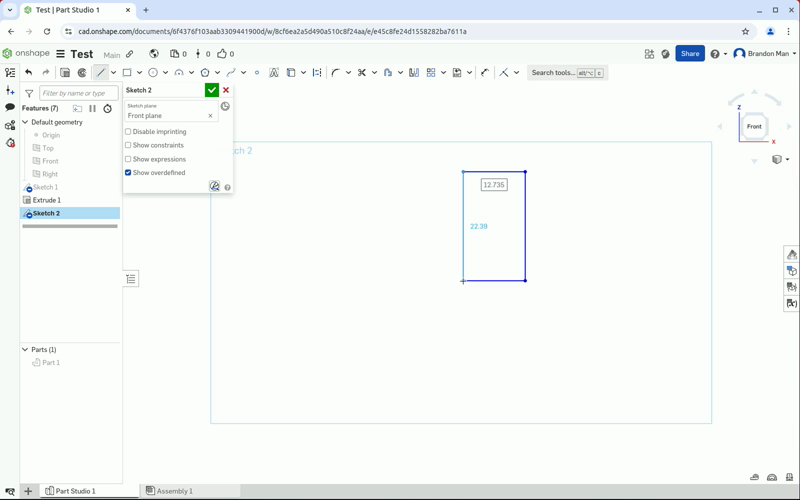
key(esc)
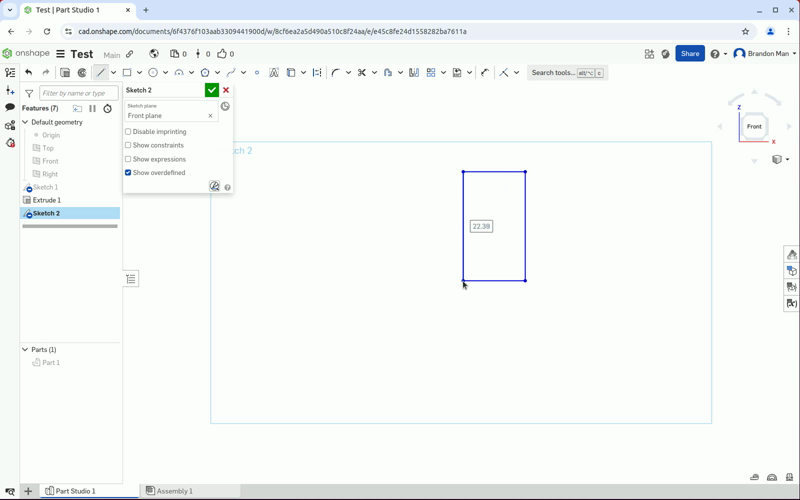
mouse_move(512, 216)
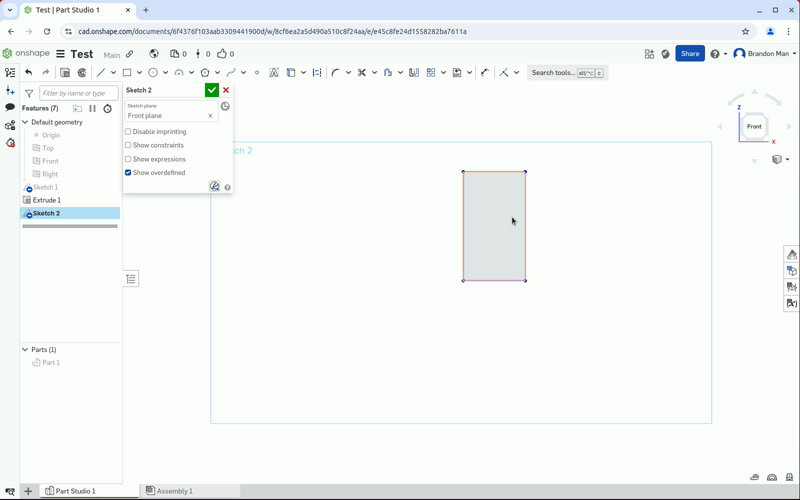
click(512, 216)
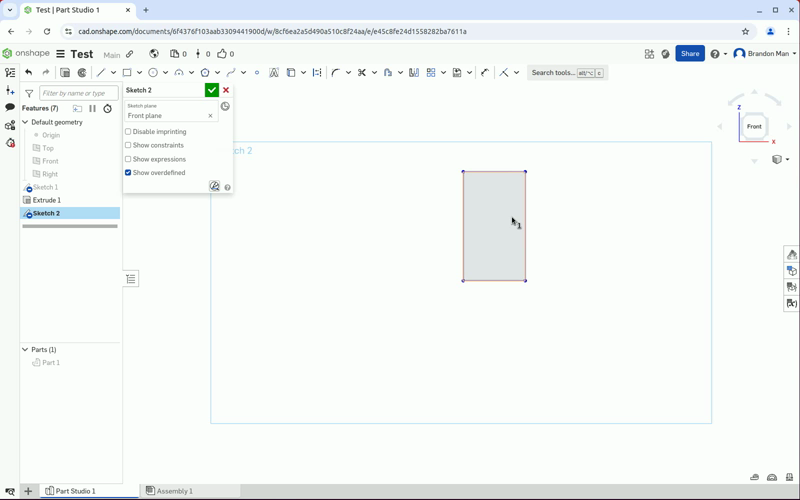
mouse_move(73, 352)
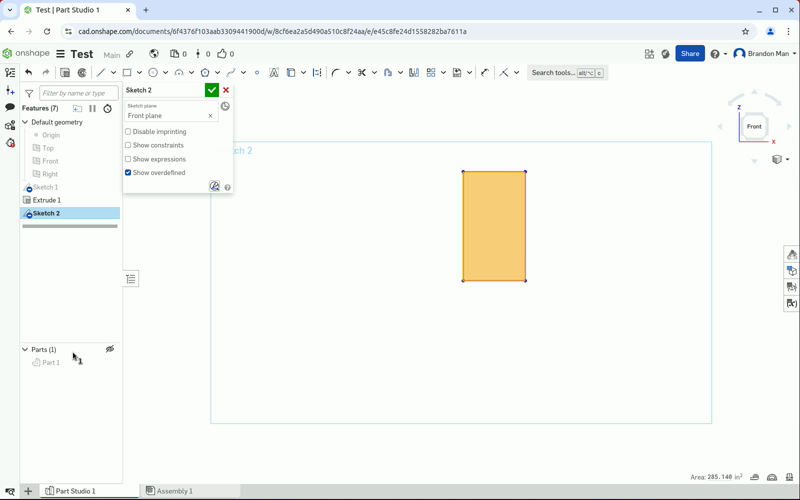
key(shift+y)
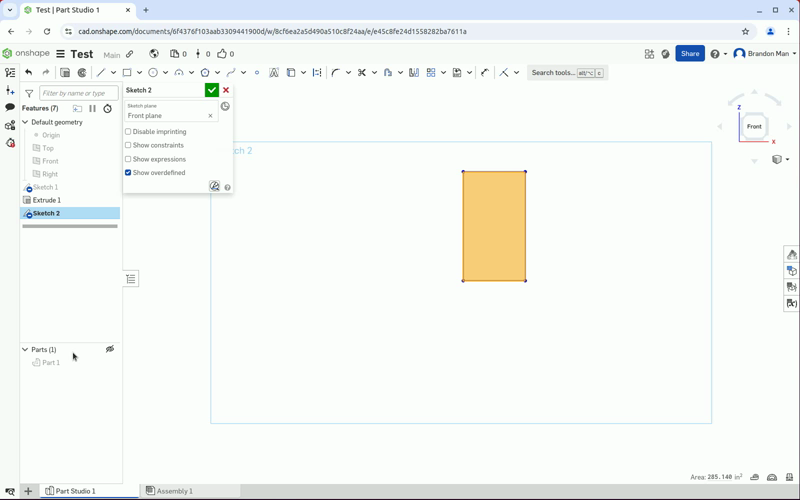
key(shift+e)
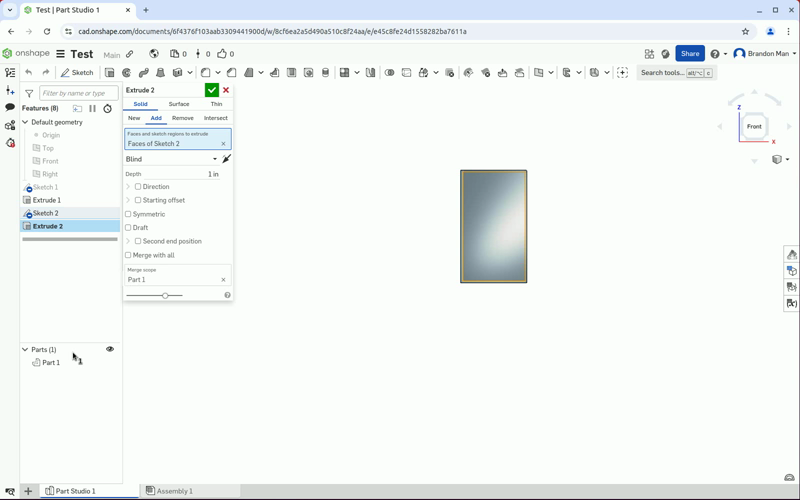
mouse_move(143, 106)
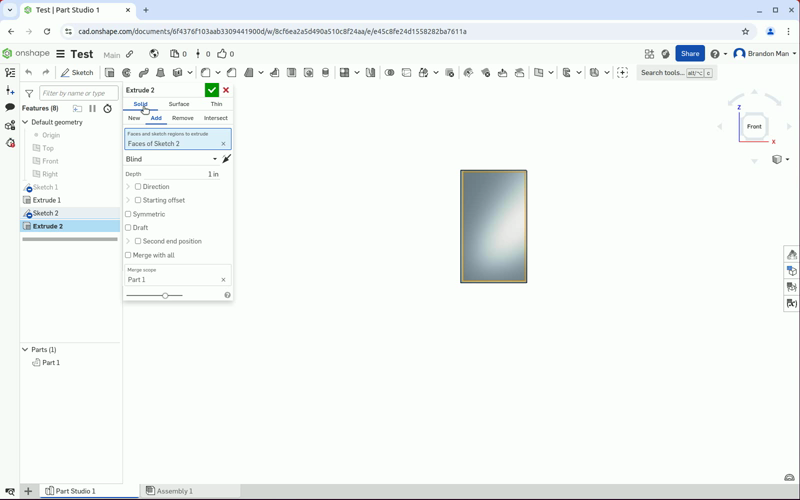
click(143, 106)
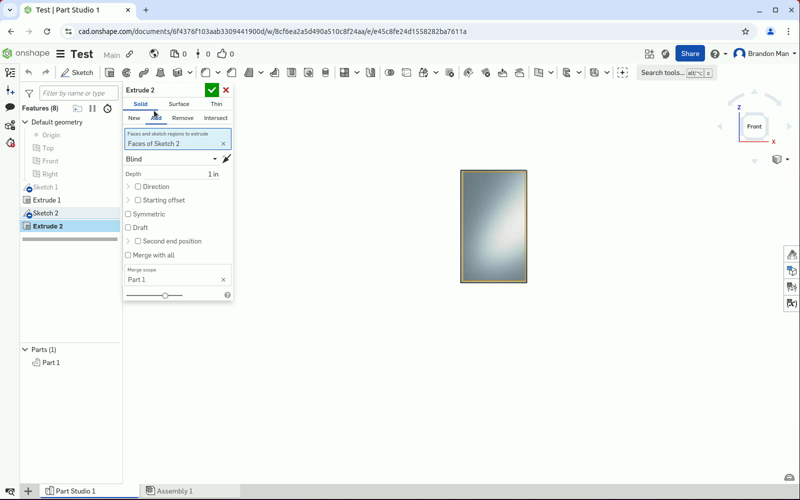
mouse_move(186, 120)
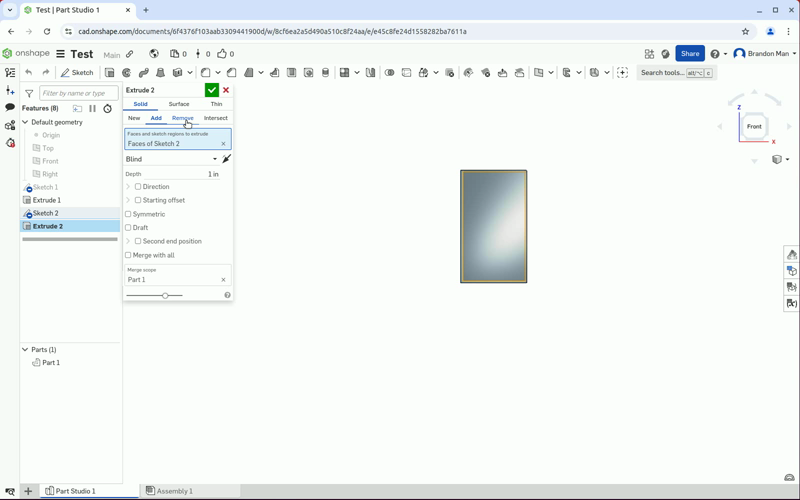
click(186, 120)
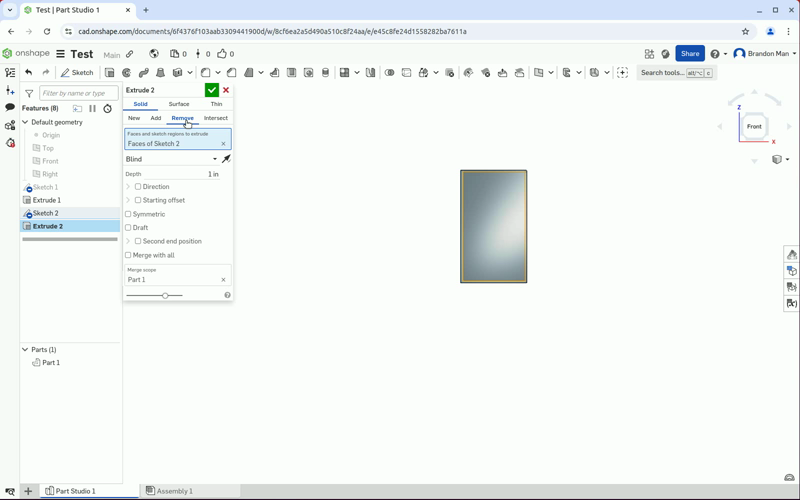
key(tab, 4)
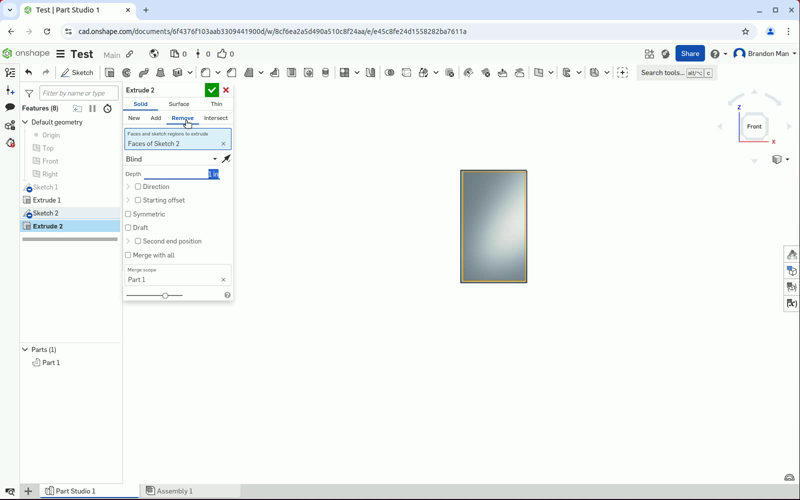
text(0.481)
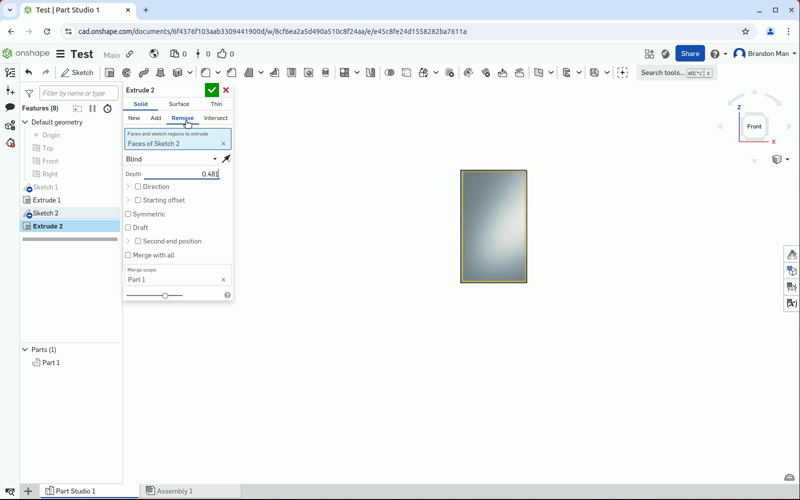
key(tab, 6)
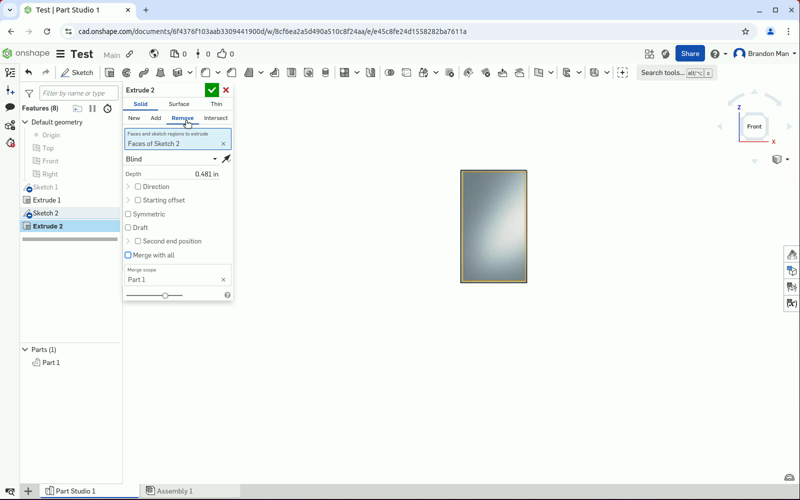
key(space)
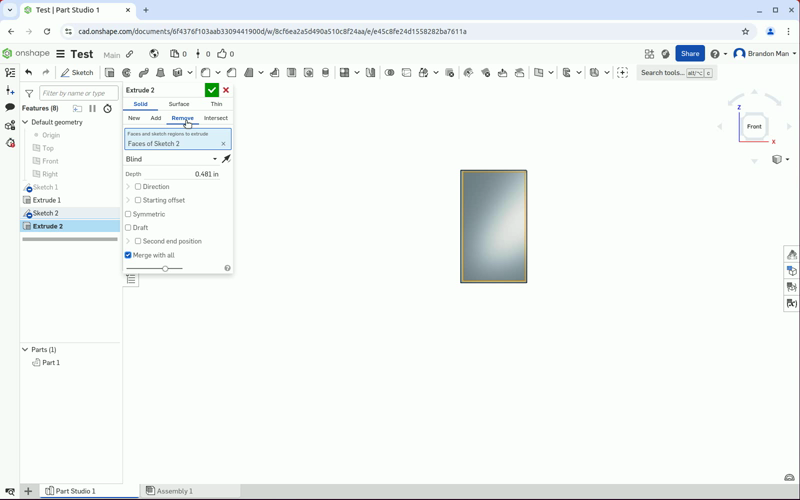
key(enter)
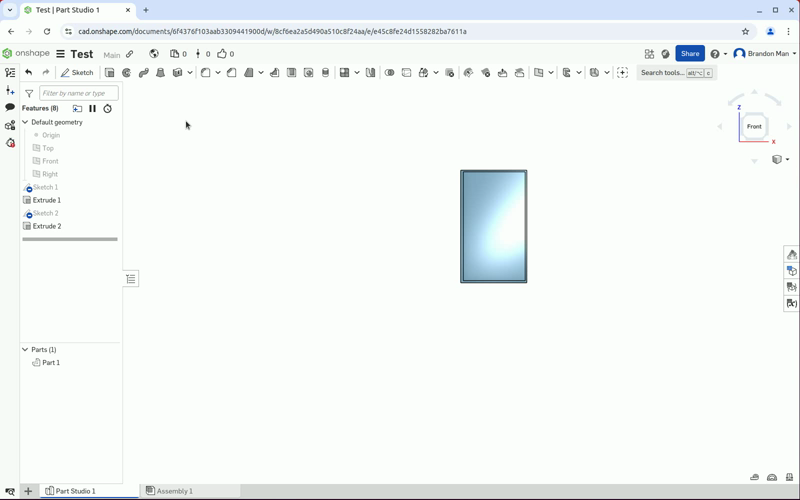
key(shift+h)
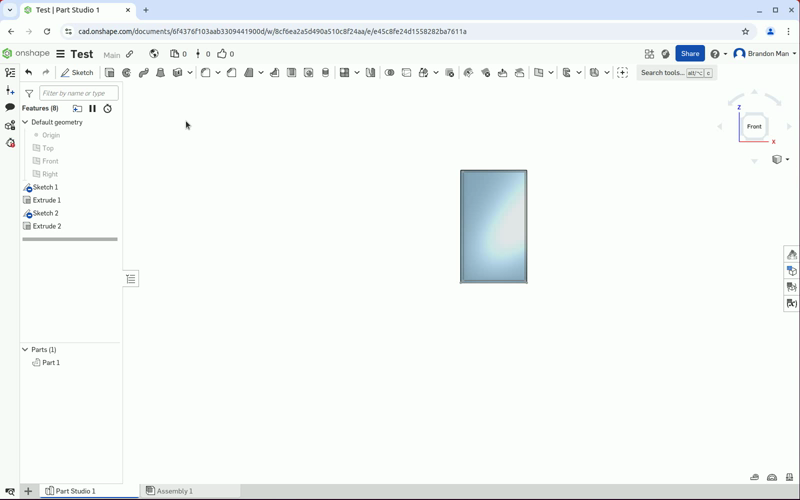
key(shift+h)
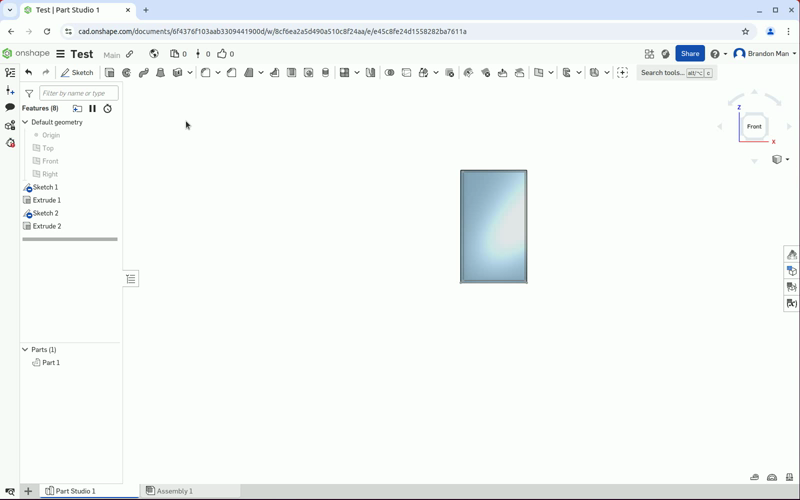
key(shift+7)
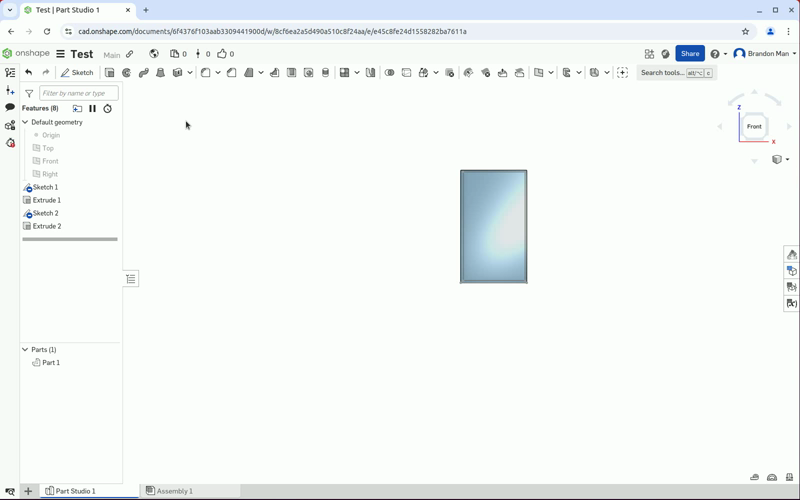
key(left, 2)
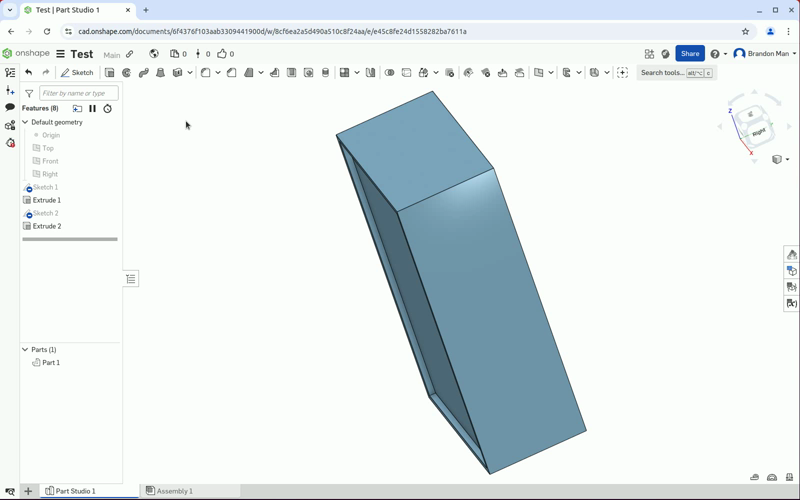
key(down, 2)
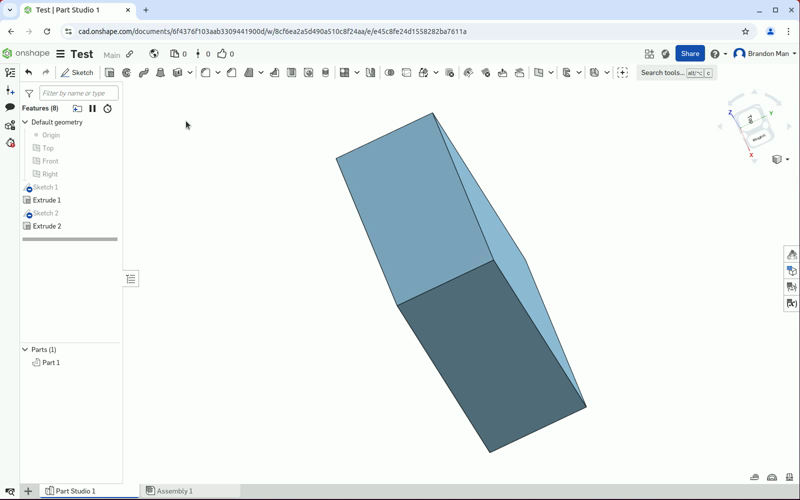
key(up, 2)
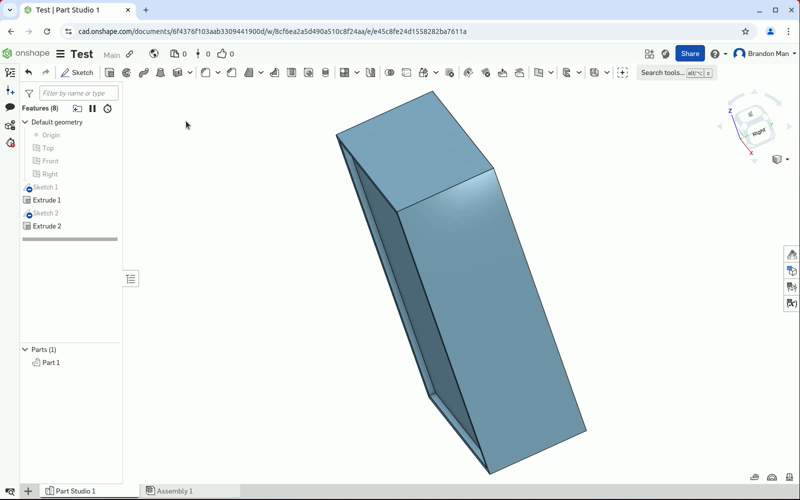
key(right, 2)
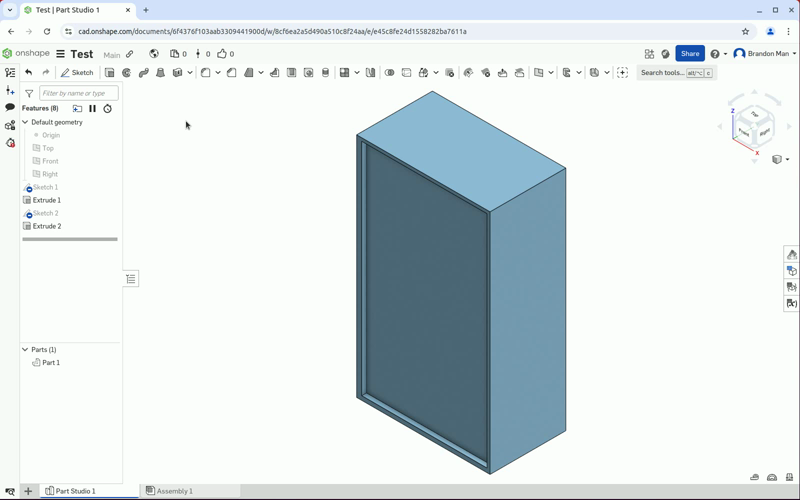
mouse_move(73, 189)
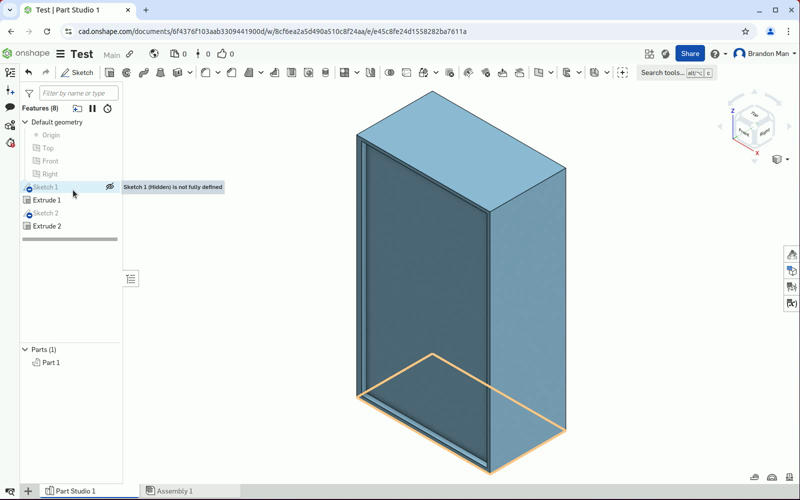
click(73, 189)